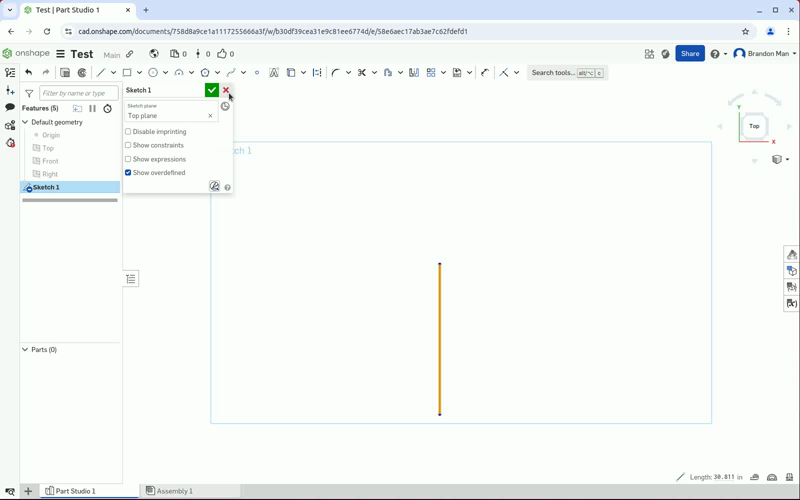
key(shift+h)
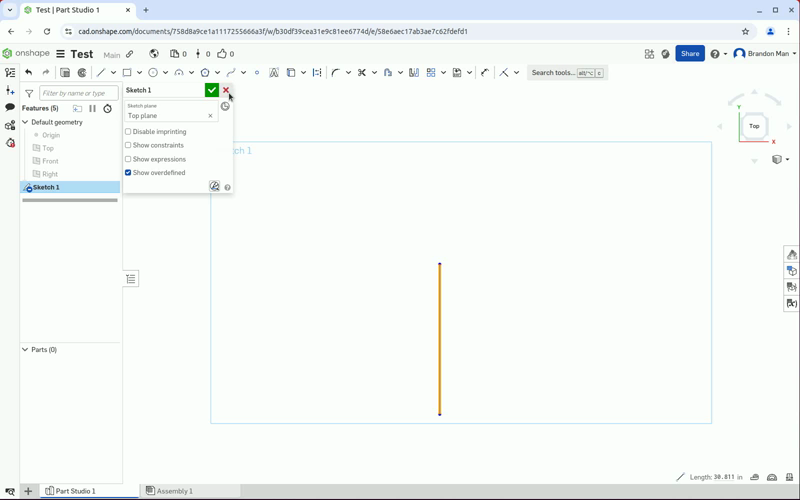
key(shift+s)
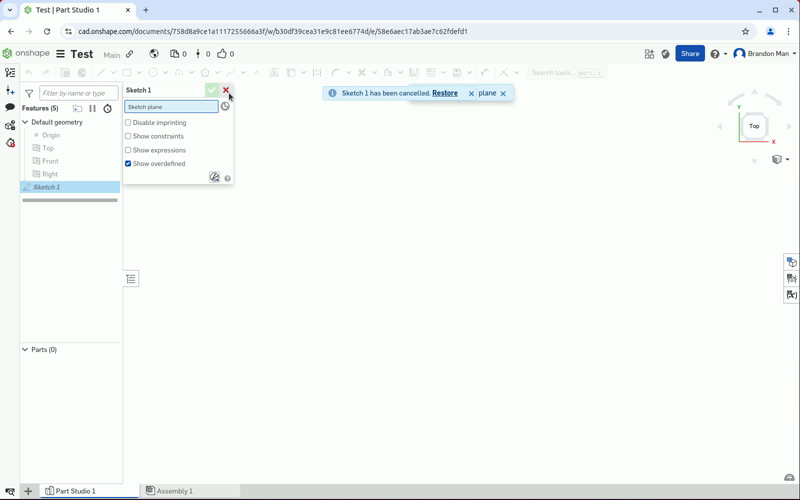
mouse_move(73, 150)
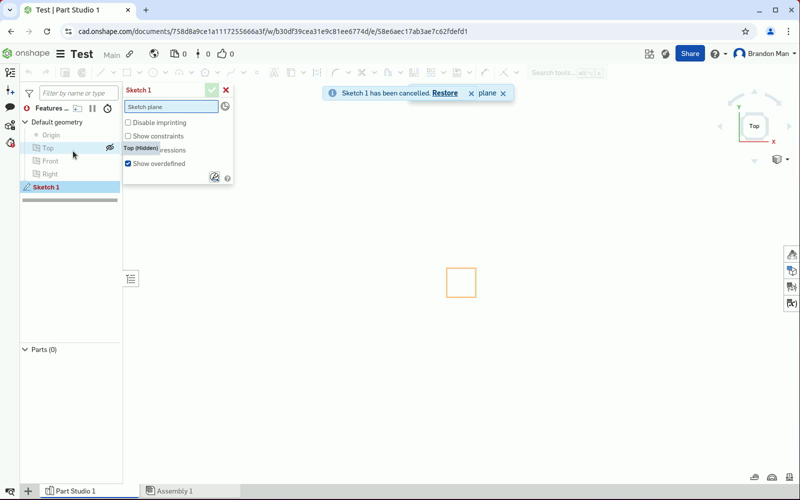
click(73, 150)
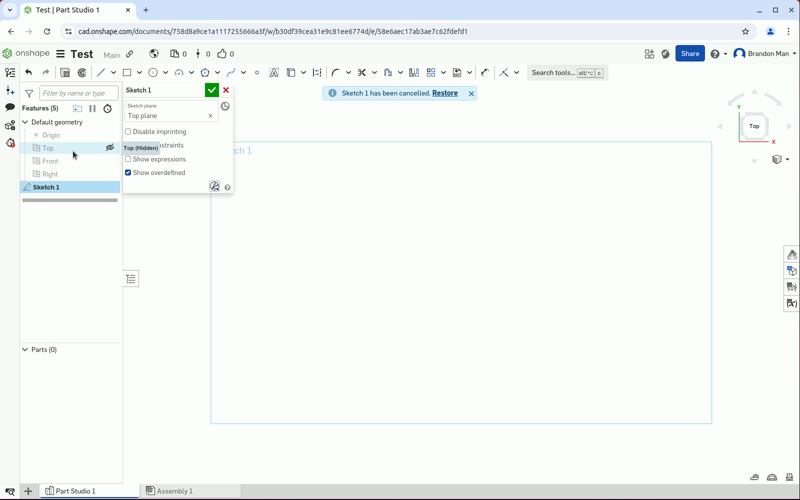
mouse_move(73, 352)
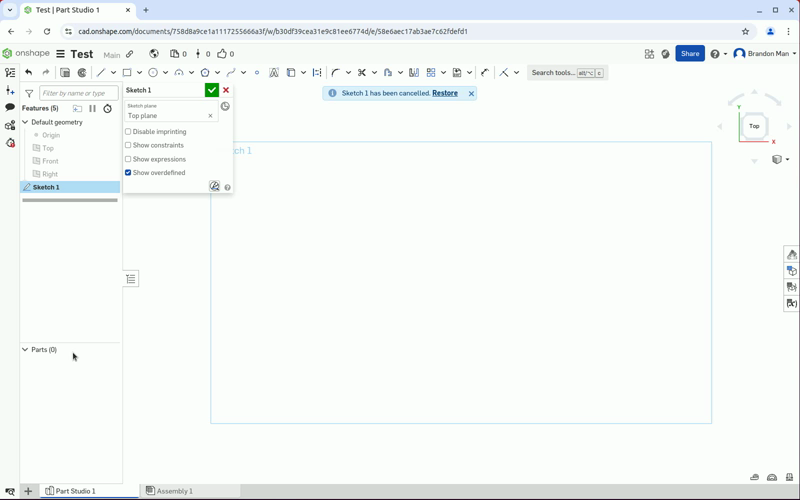
key(y)
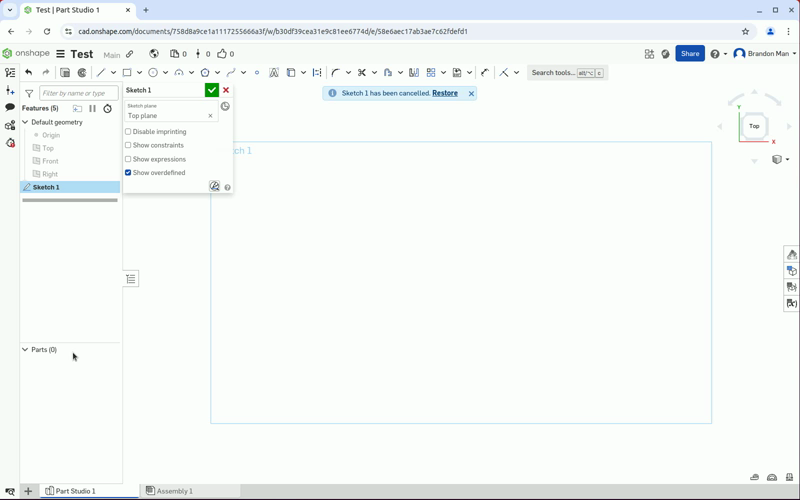
key(c)
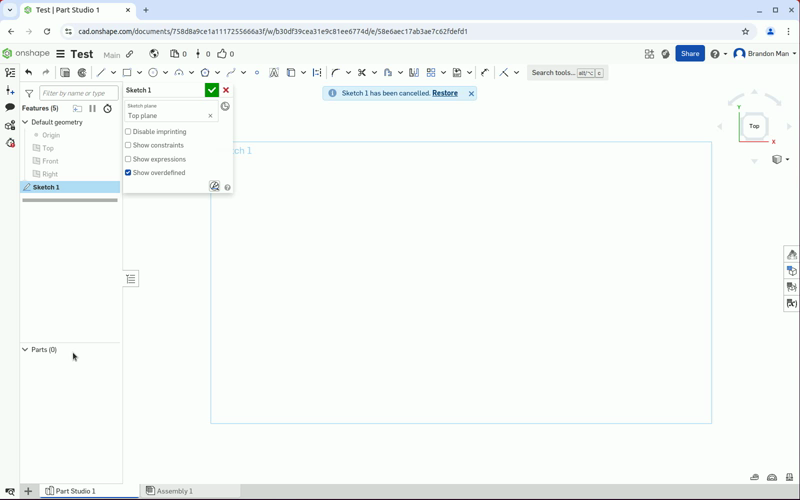
key_down(shift)
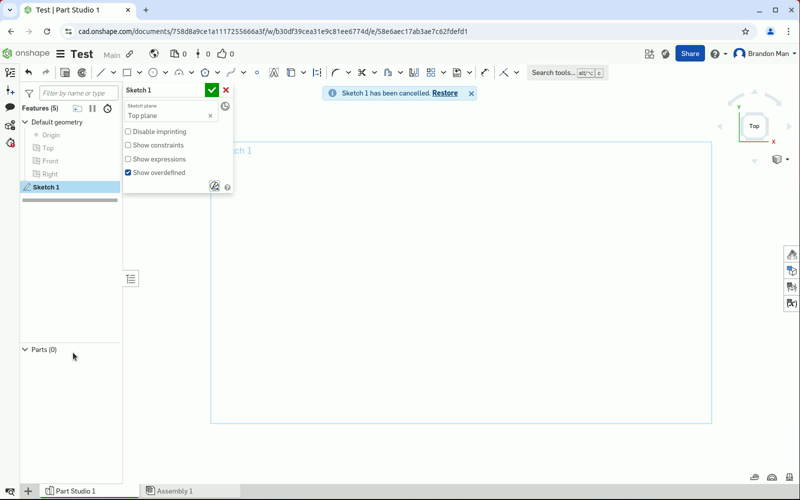
mouse_move(460, 282)
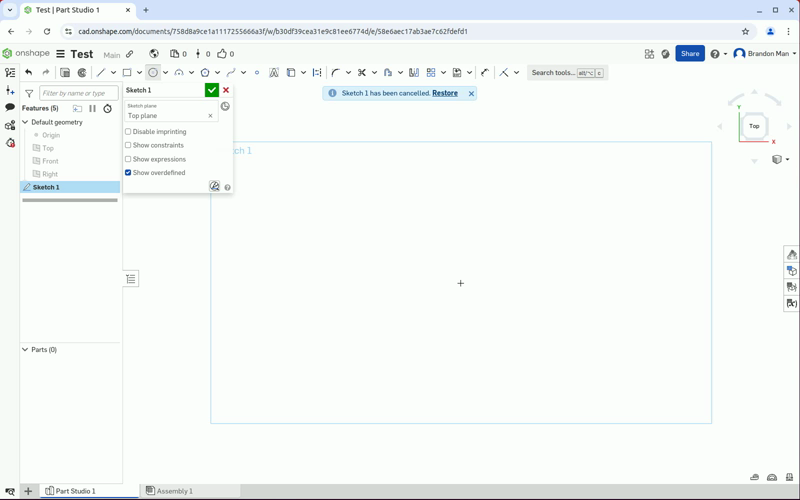
click(460, 282)
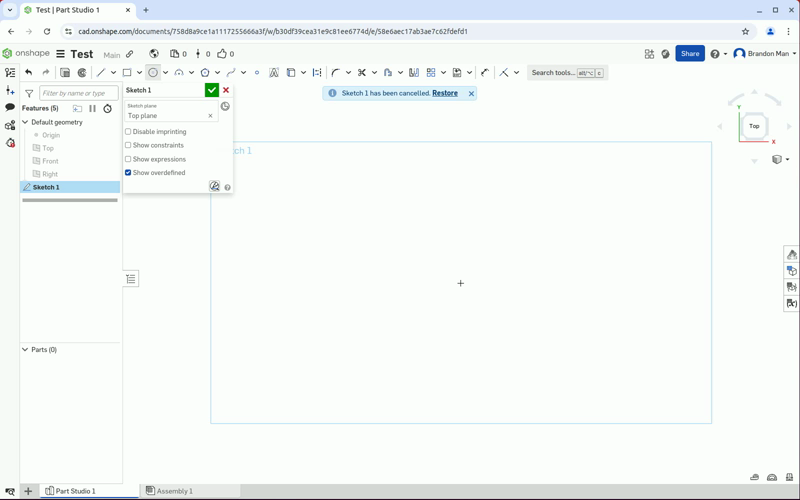
key_up(shift)
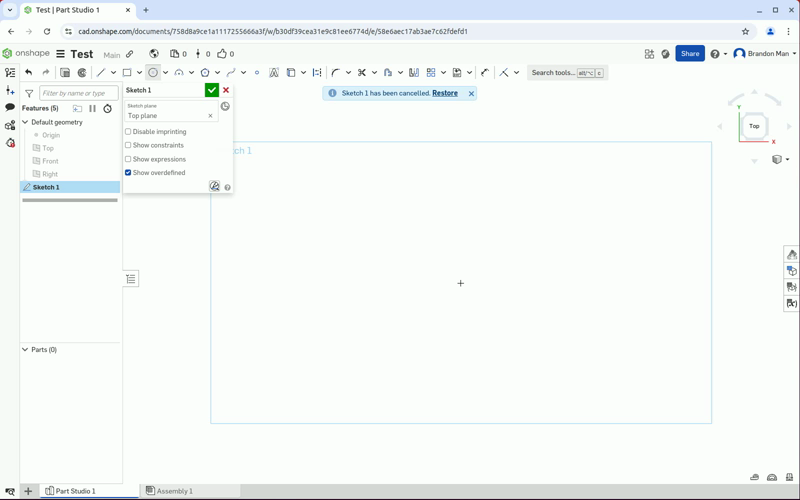
mouse_move(468, 282)
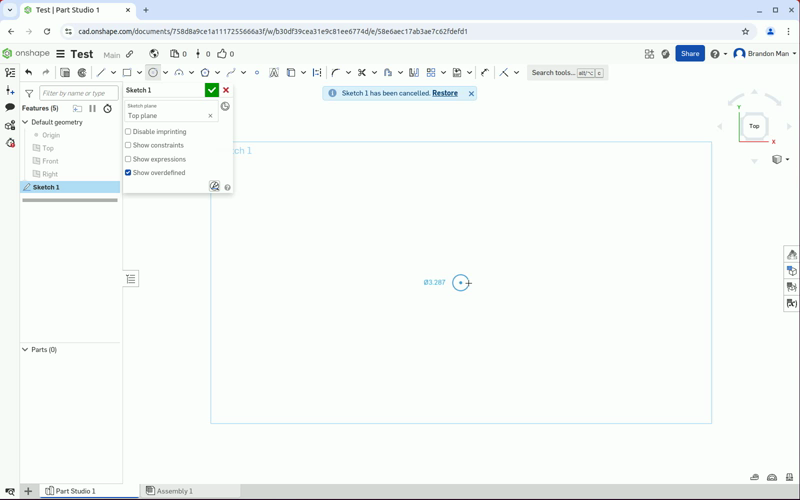
click(468, 282)
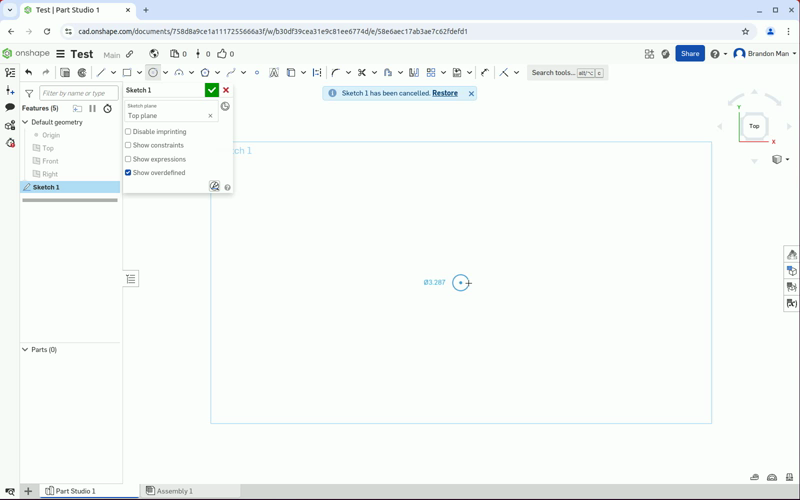
key(esc)
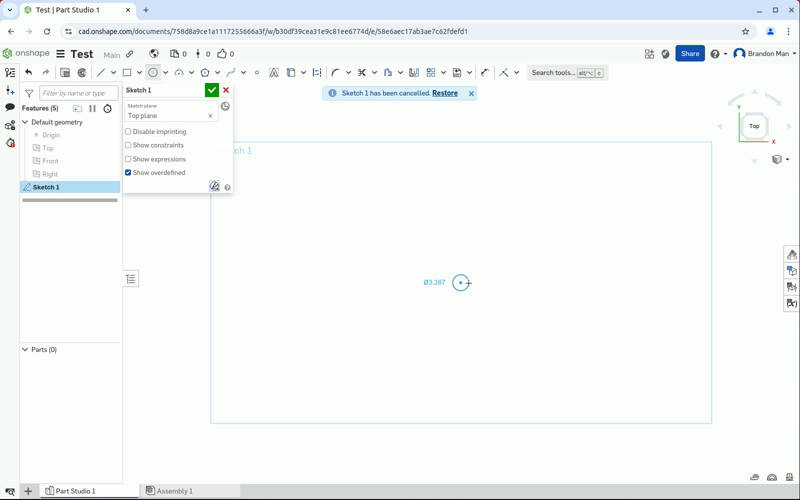
mouse_move(464, 279)
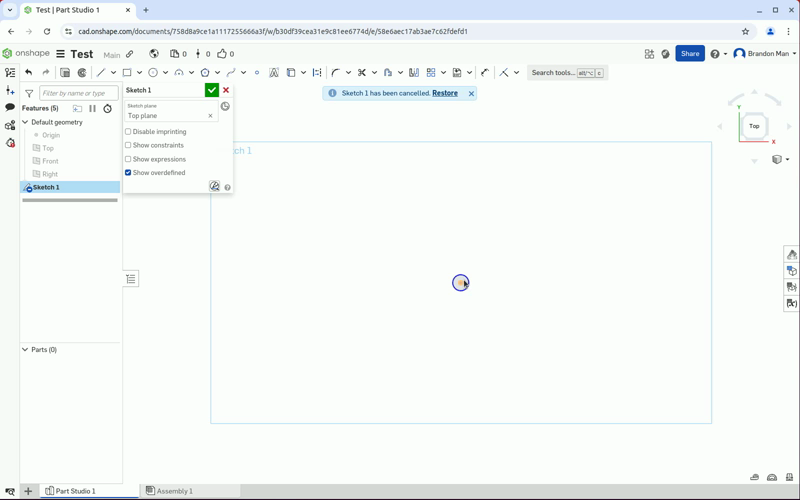
scroll(6)
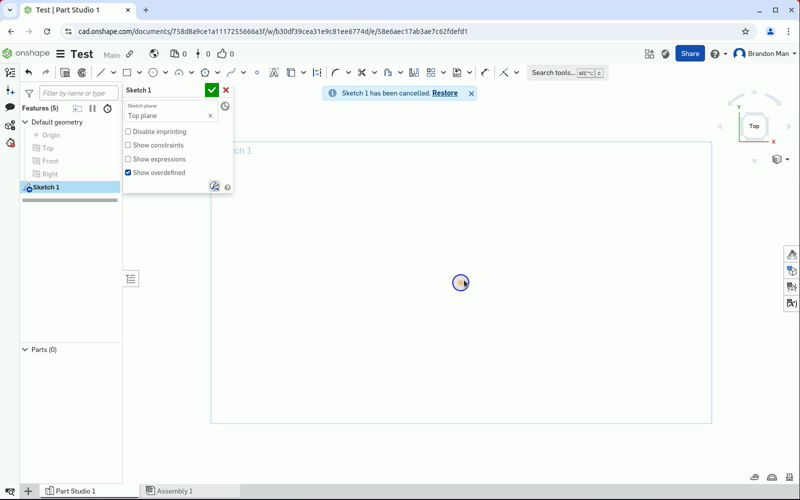
scroll(6)
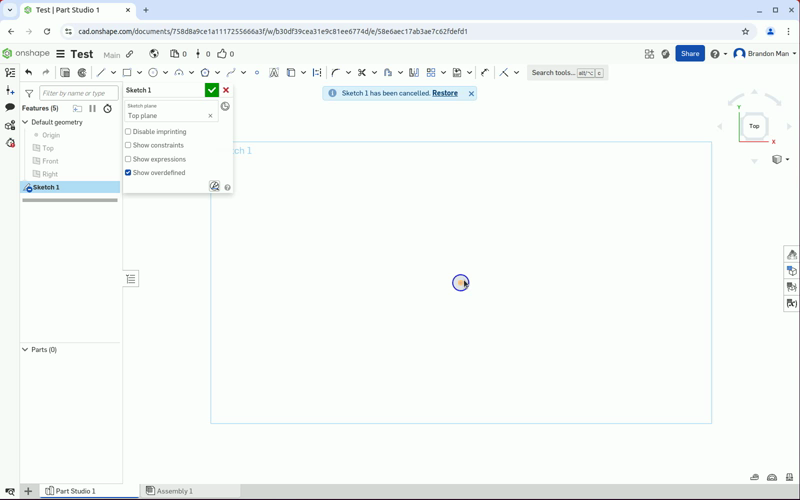
scroll(6)
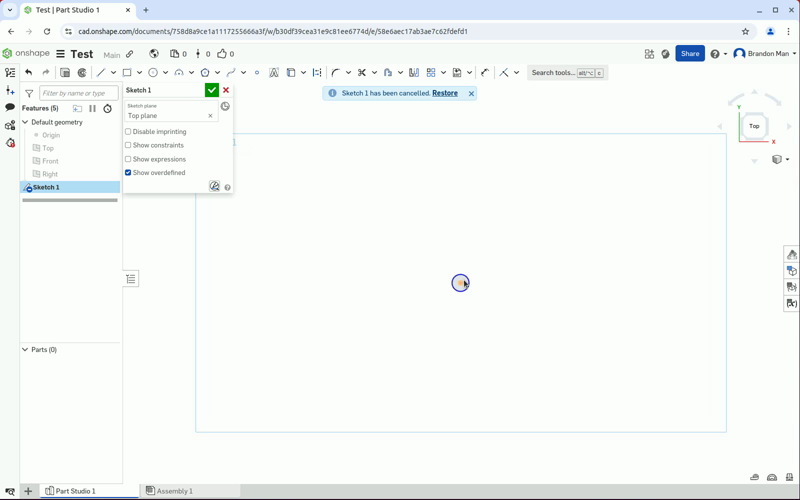
scroll(6)
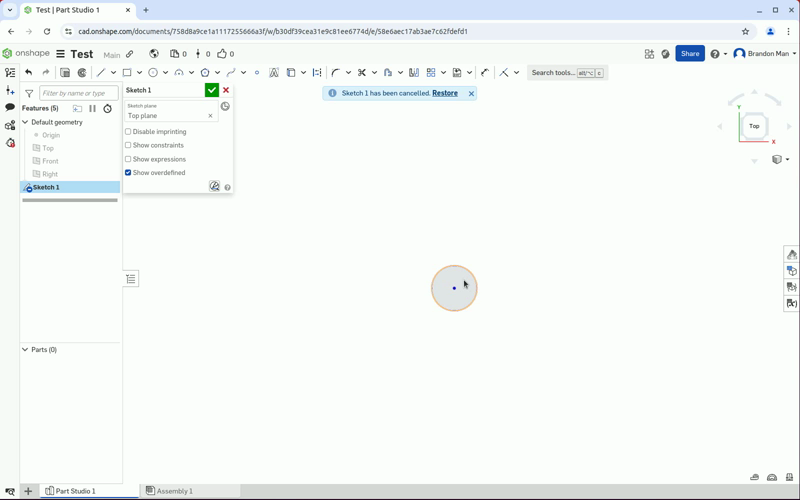
scroll(6)
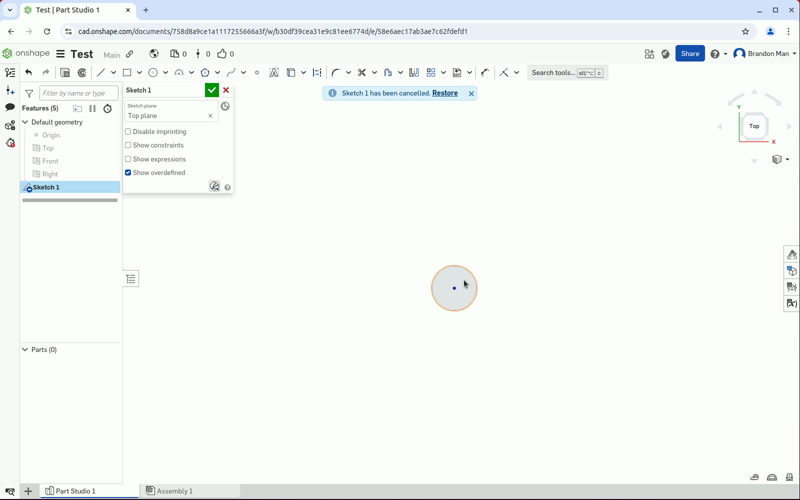
scroll(6)
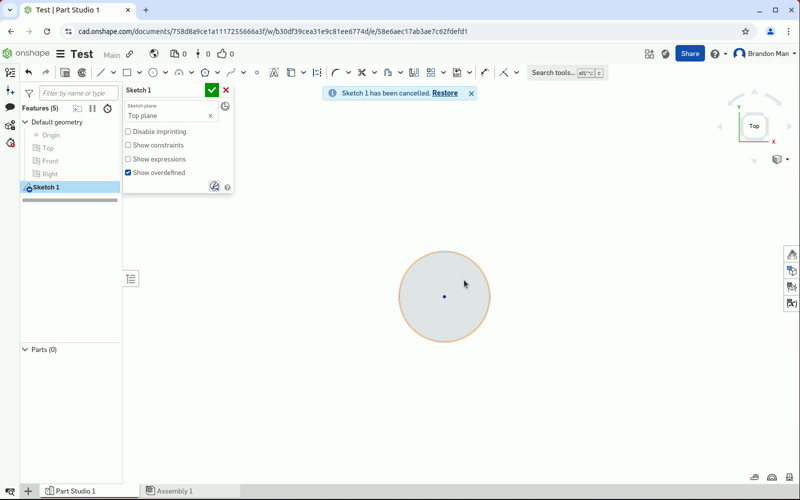
scroll(6)
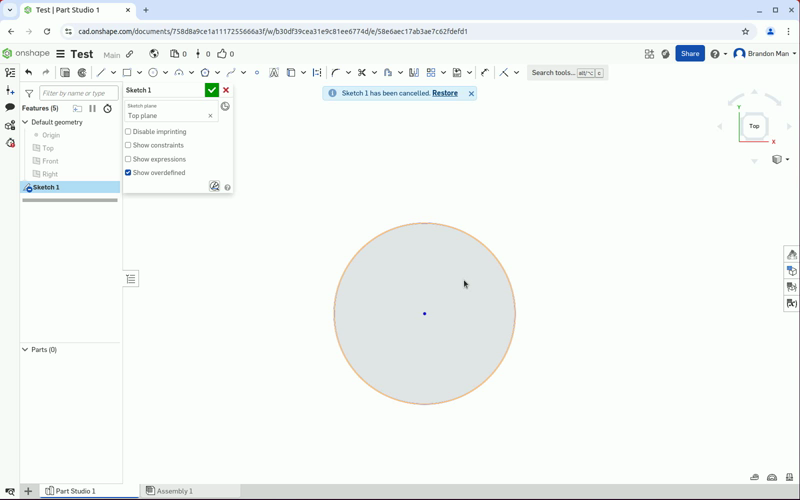
click(464, 279)
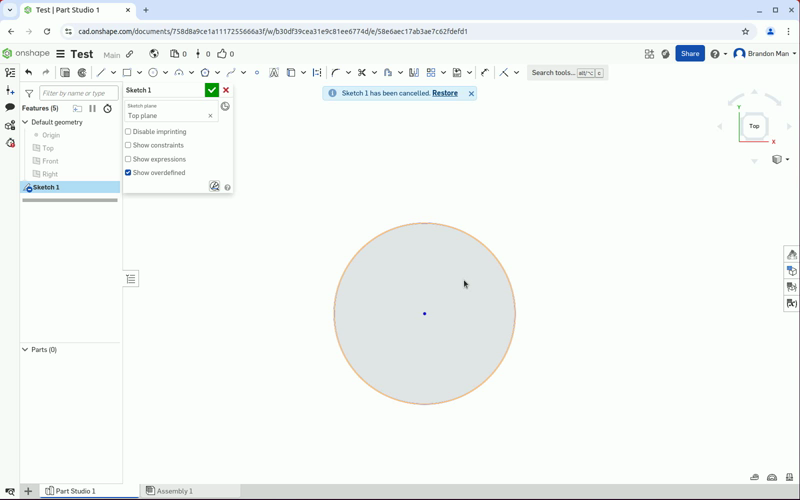
scroll(-6)
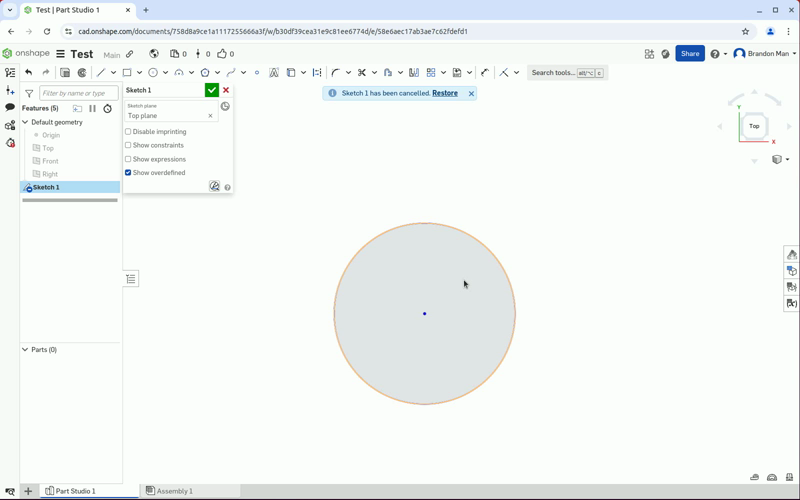
scroll(-6)
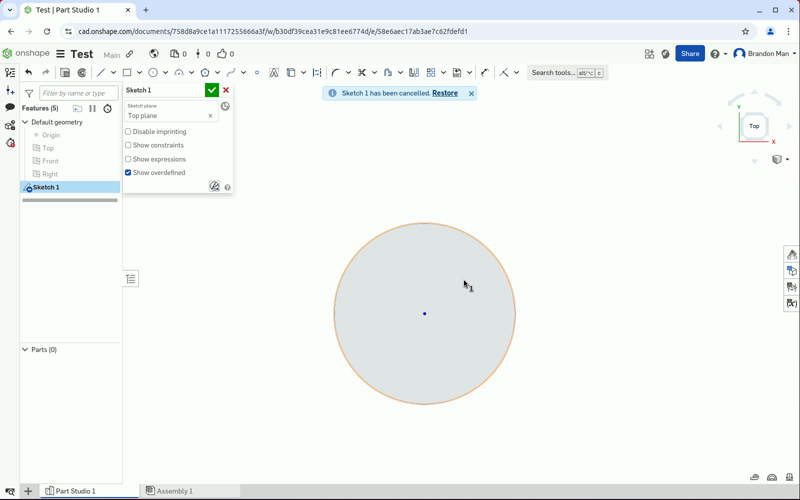
scroll(-6)
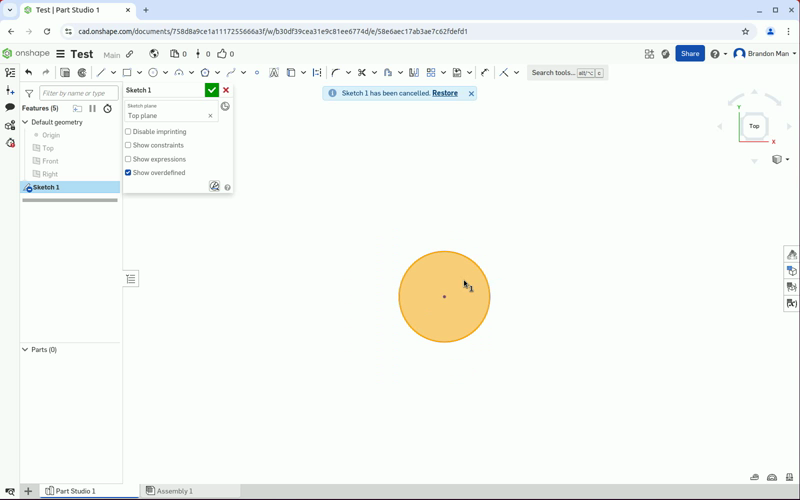
scroll(-6)
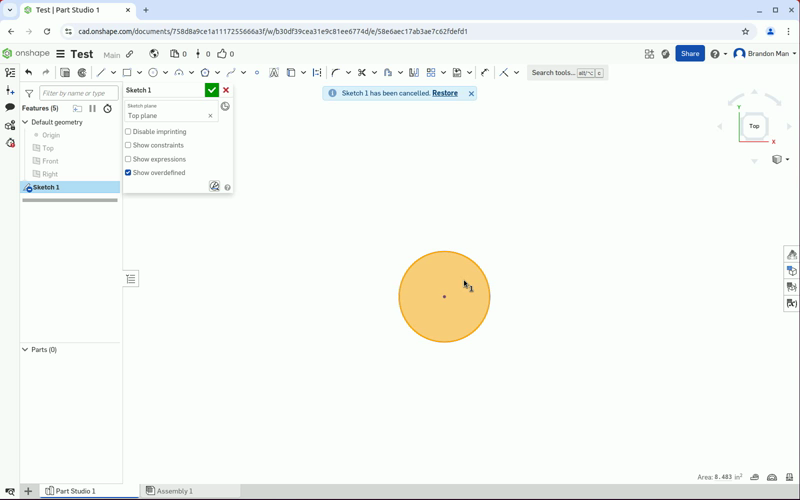
scroll(-6)
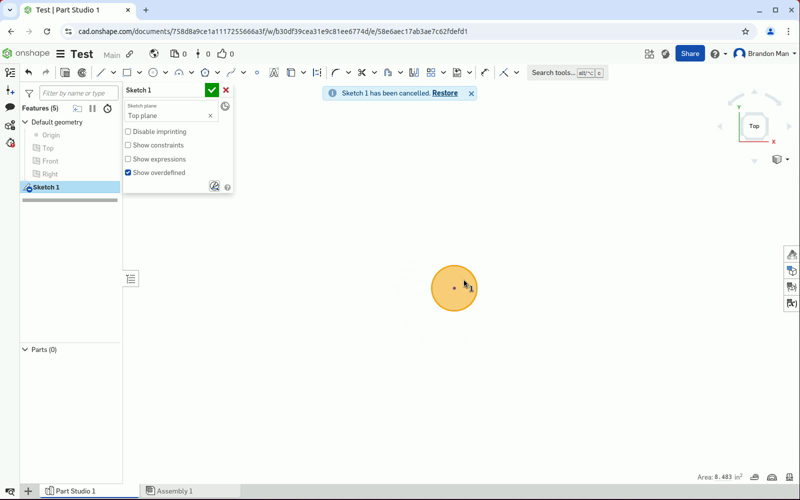
scroll(-6)
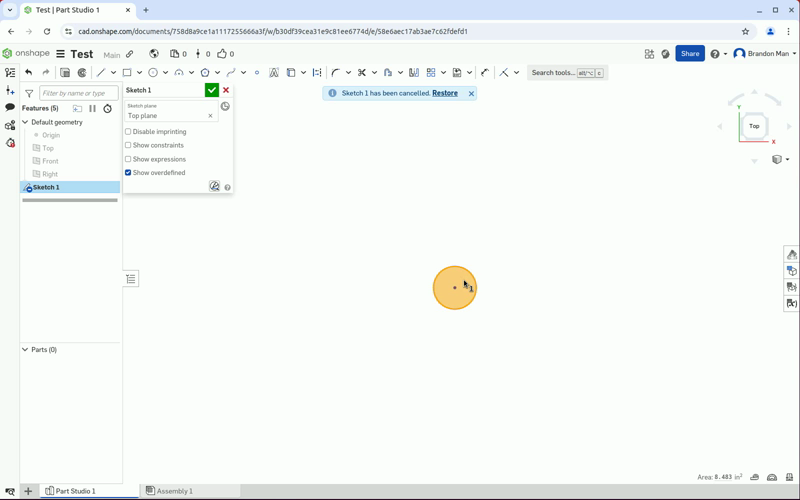
scroll(-6)
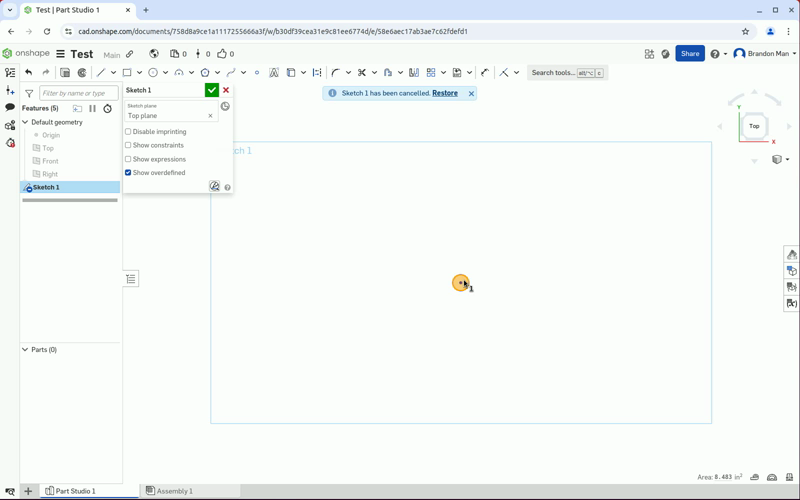
mouse_move(73, 352)
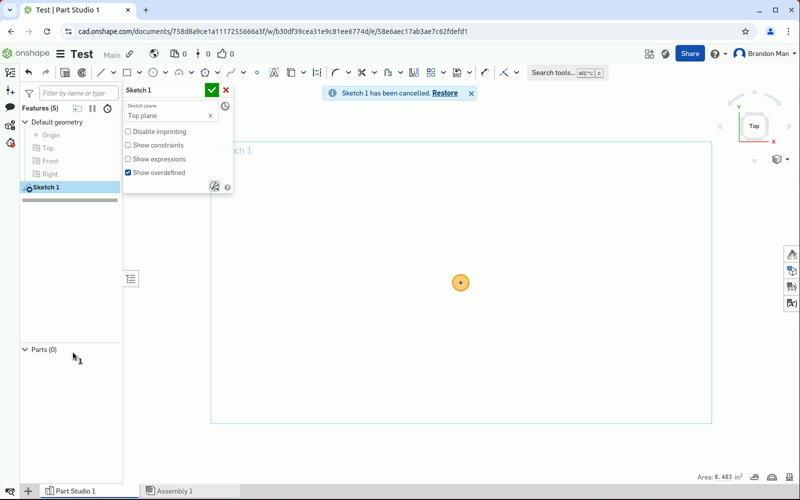
key(shift+y)
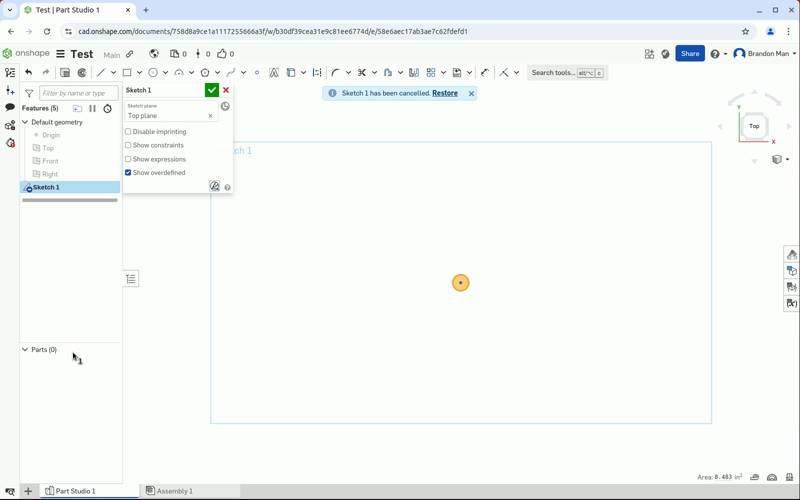
key(shift+e)
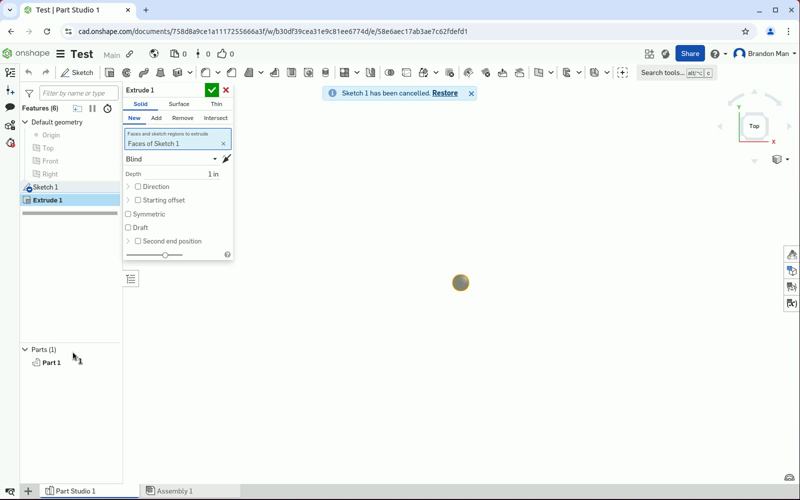
mouse_move(143, 106)
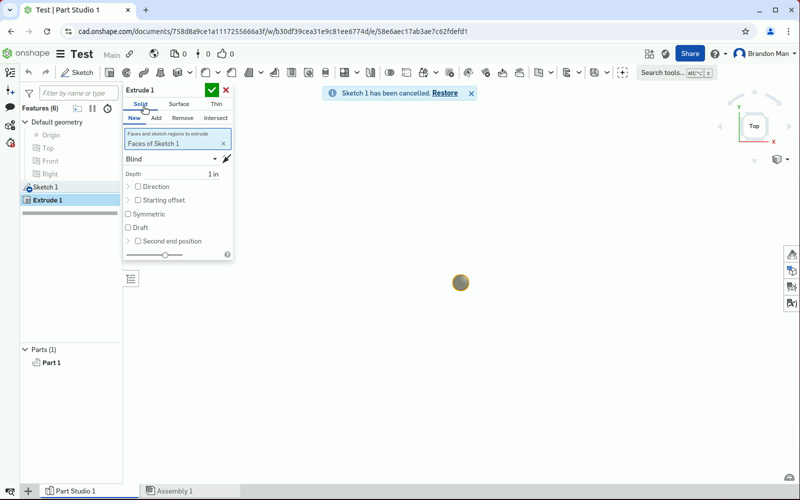
click(143, 106)
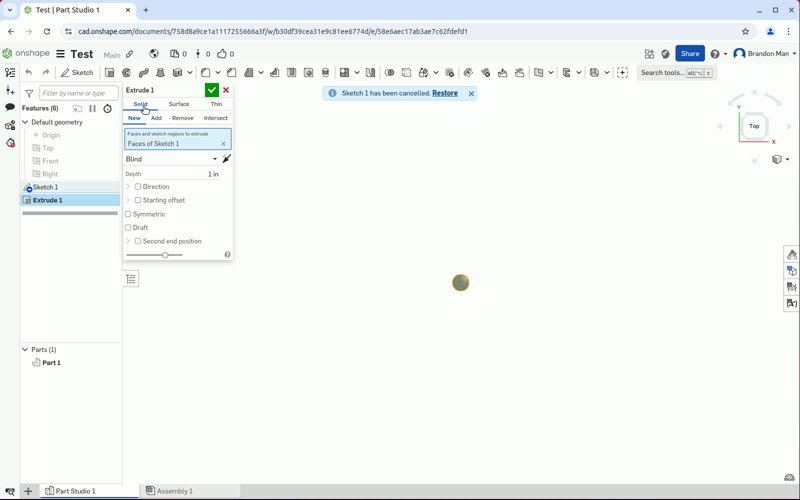
mouse_move(137, 120)
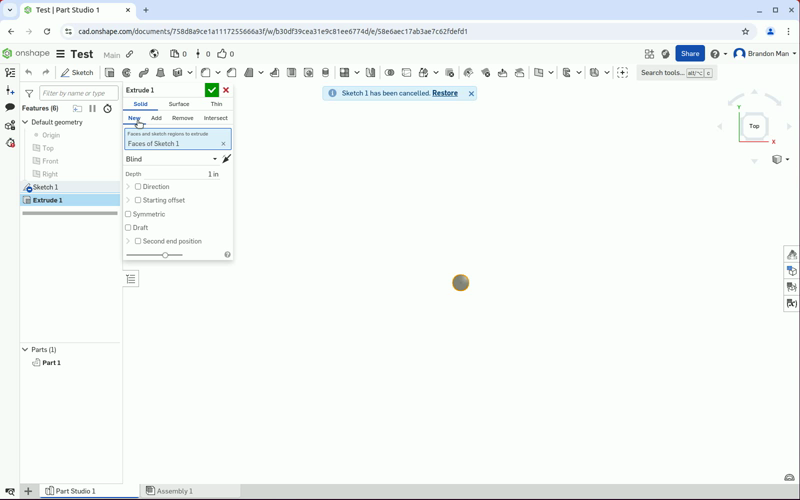
click(137, 120)
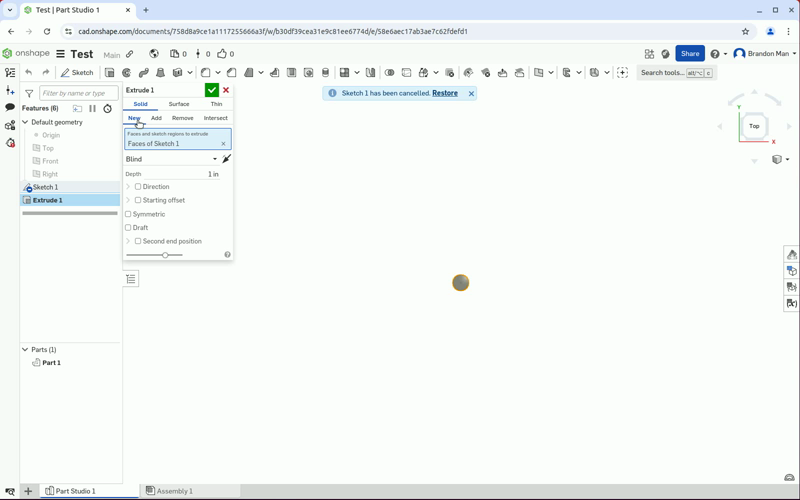
key(tab, 4)
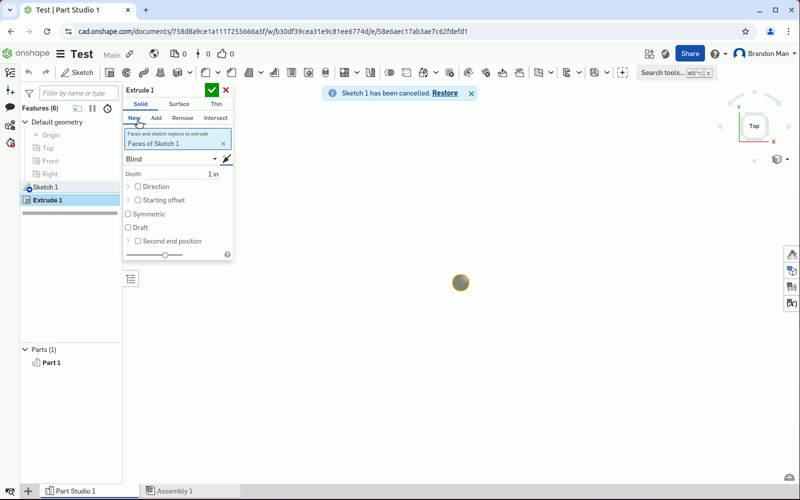
text(23.108)
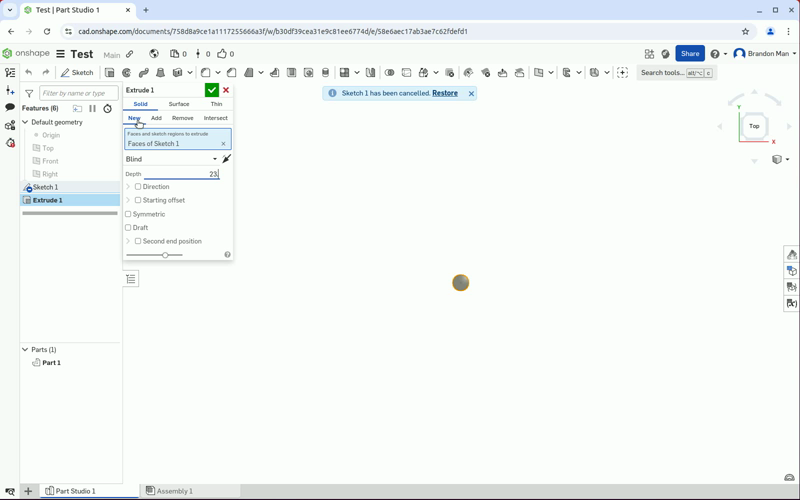
key(enter)
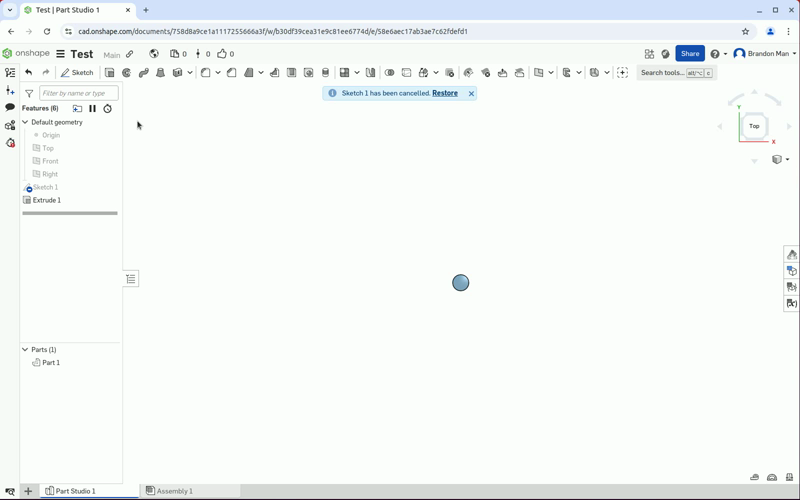
key(shift+h)
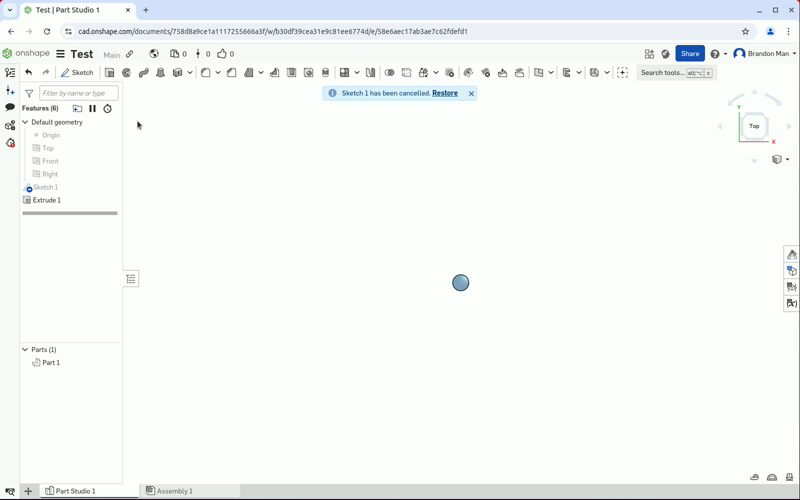
key(shift+h)
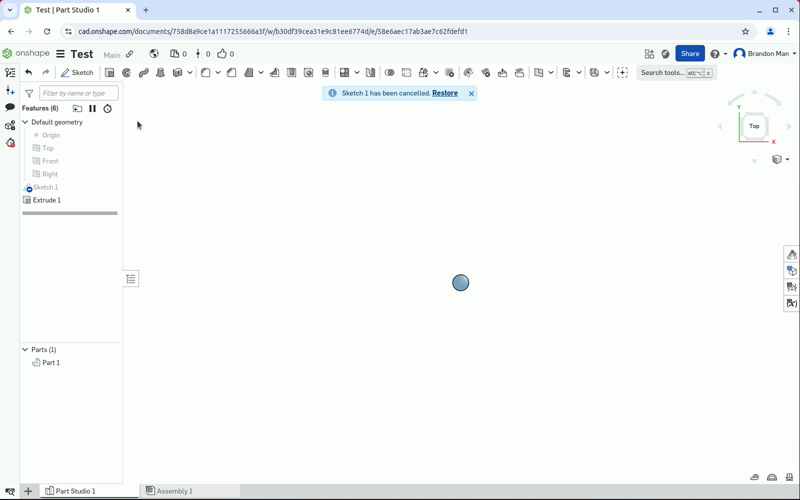
mouse_move(73, 189)
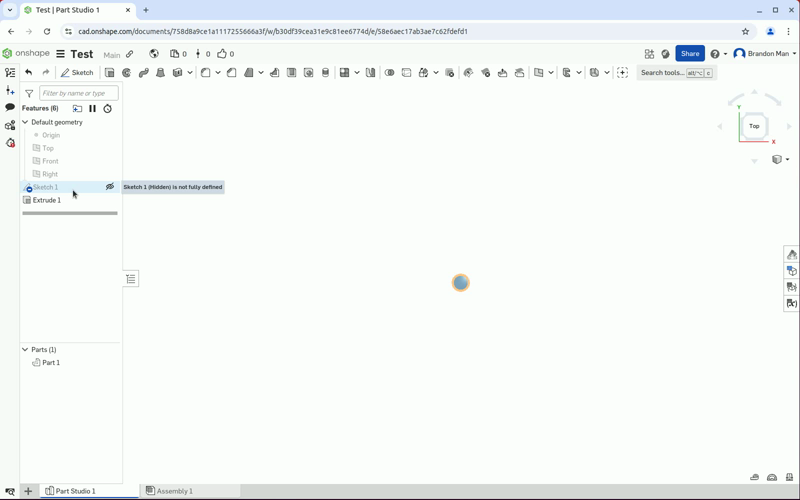
click(73, 189)
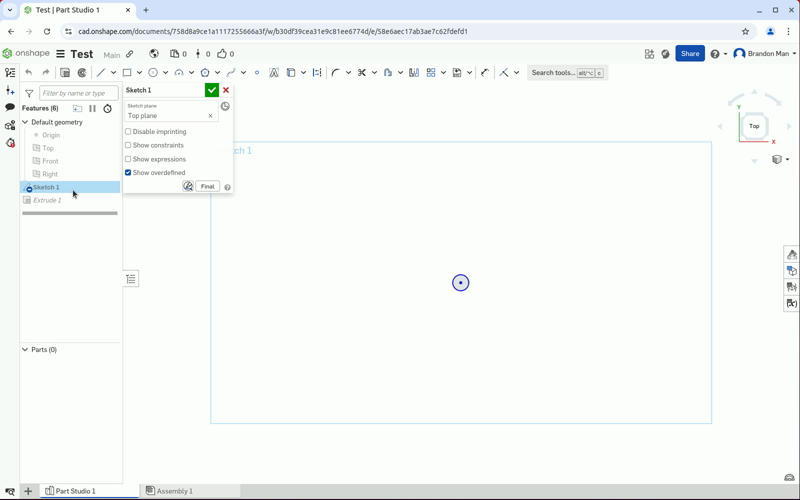
mouse_move(229, 92)
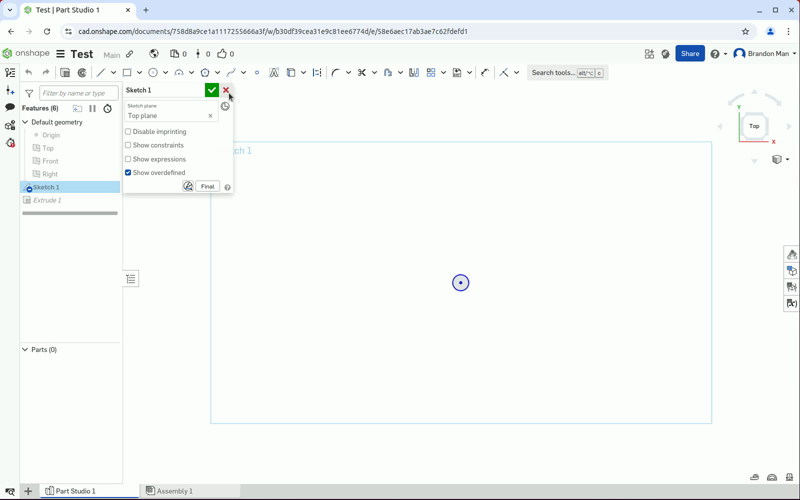
click(229, 92)
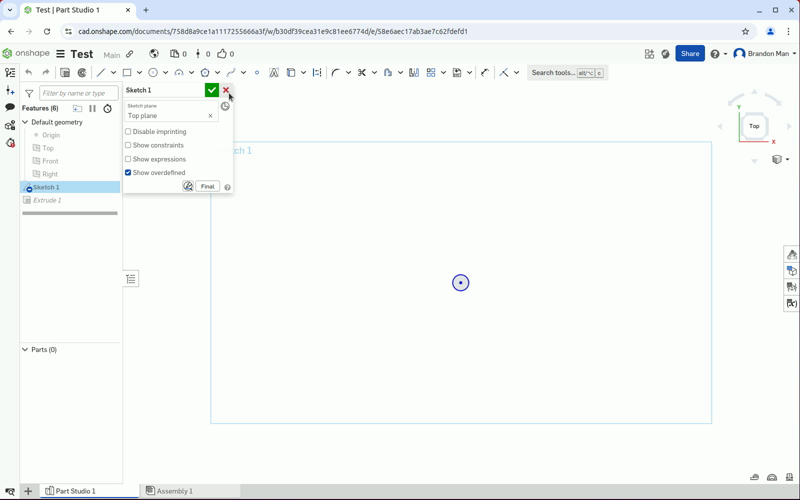
key(shift+s)
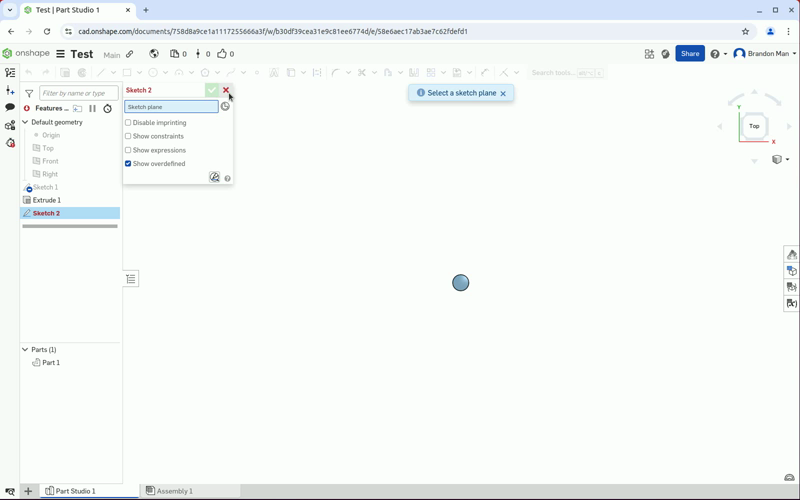
mouse_move(73, 150)
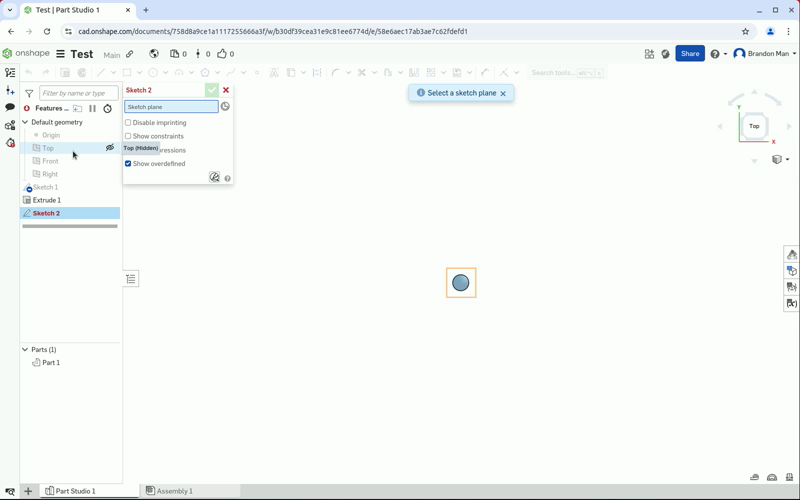
click(73, 150)
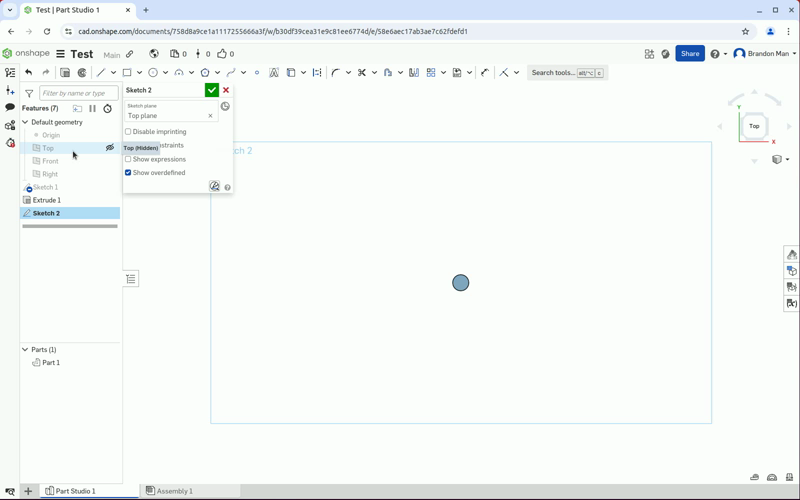
mouse_move(73, 352)
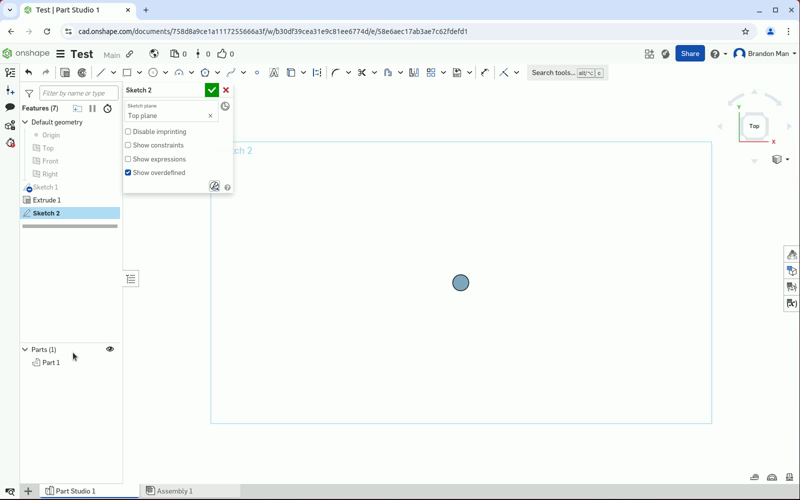
key(y)
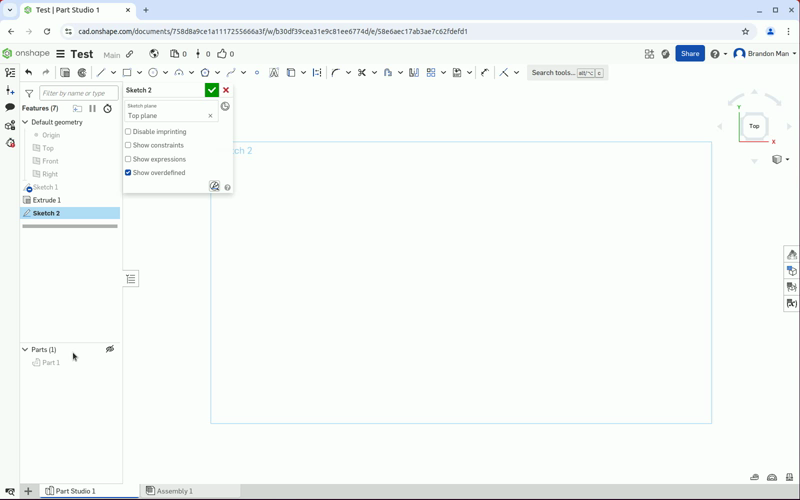
key(c)
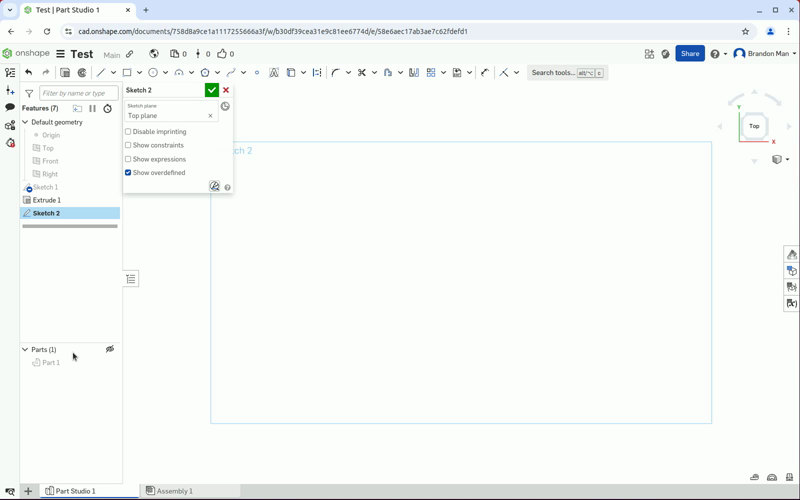
key_down(shift)
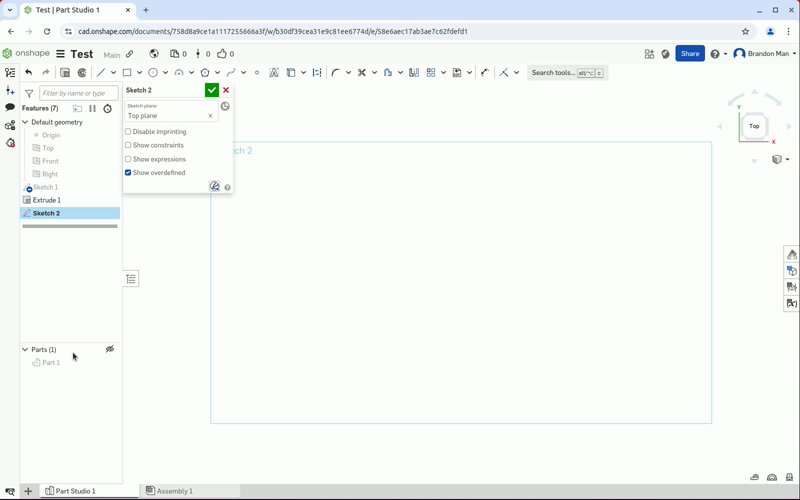
mouse_move(460, 282)
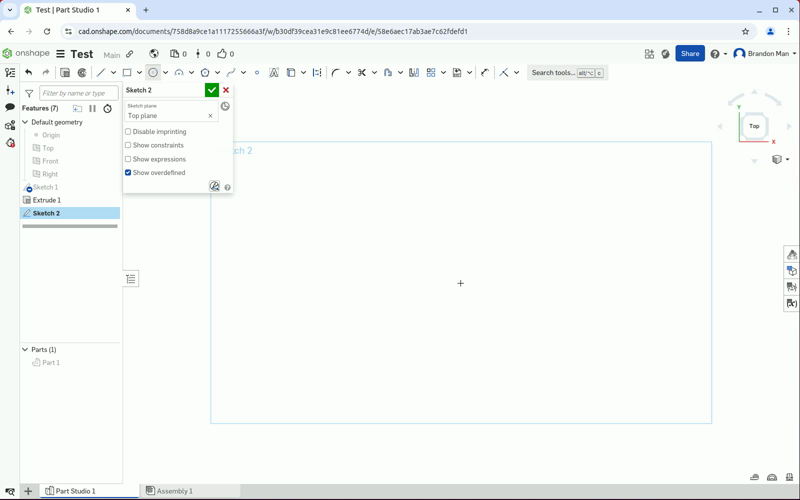
click(460, 282)
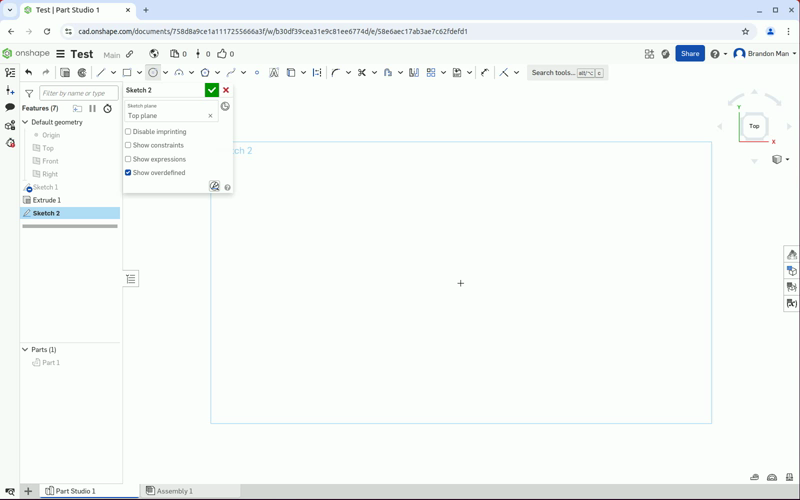
key_up(shift)
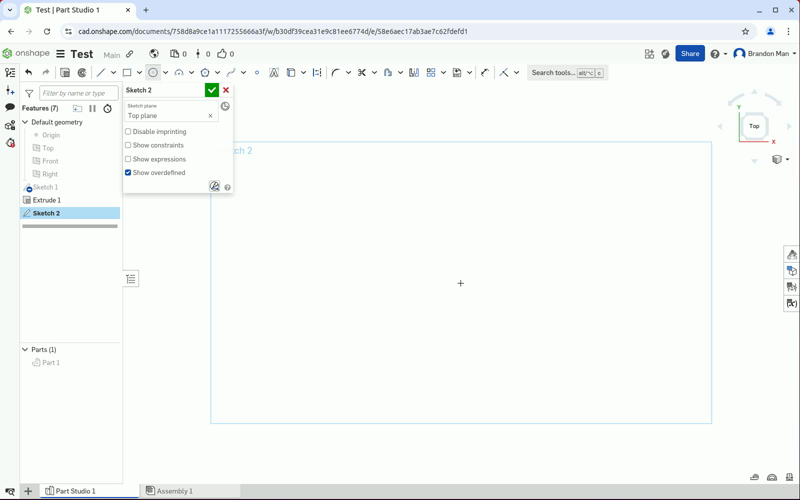
mouse_move(471, 282)
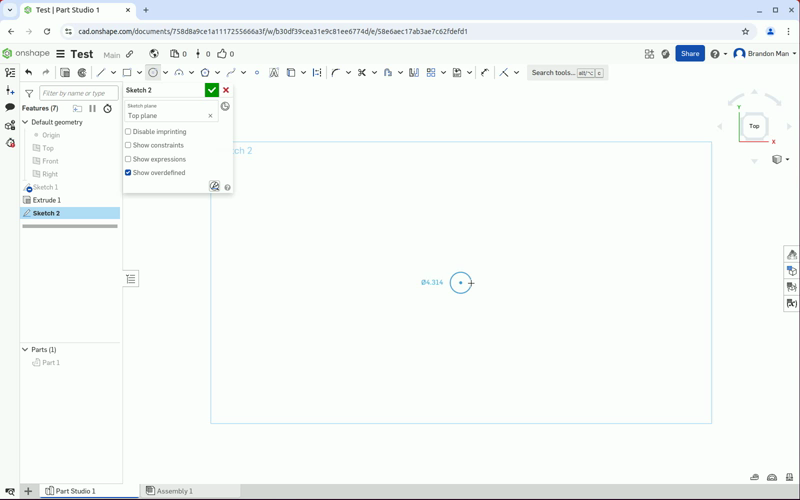
click(471, 282)
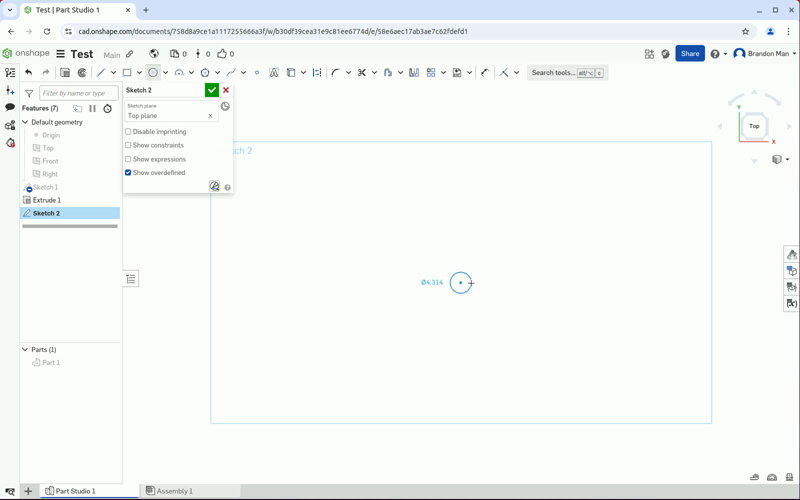
key(esc)
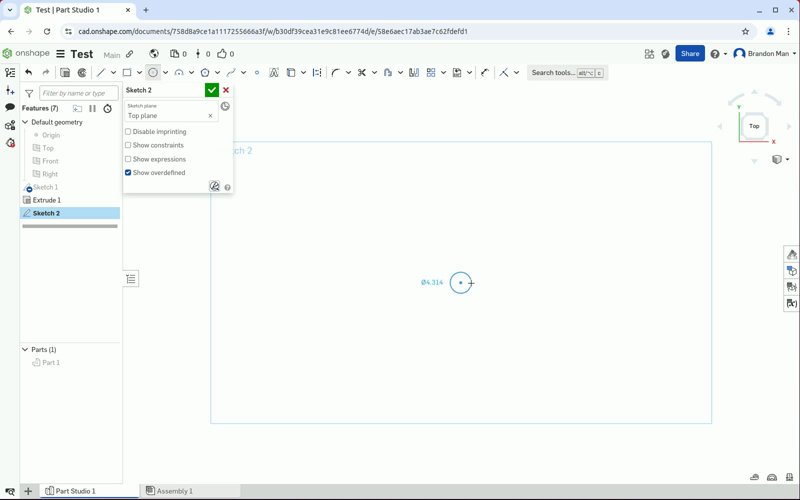
mouse_move(453, 275)
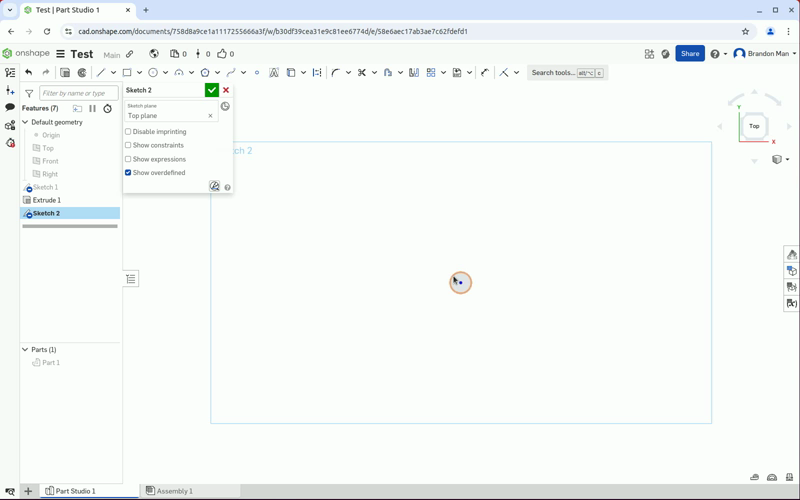
scroll(6)
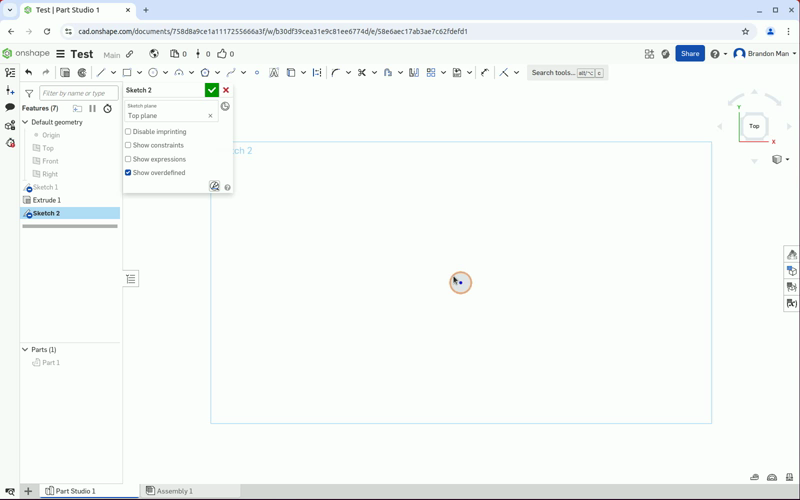
scroll(6)
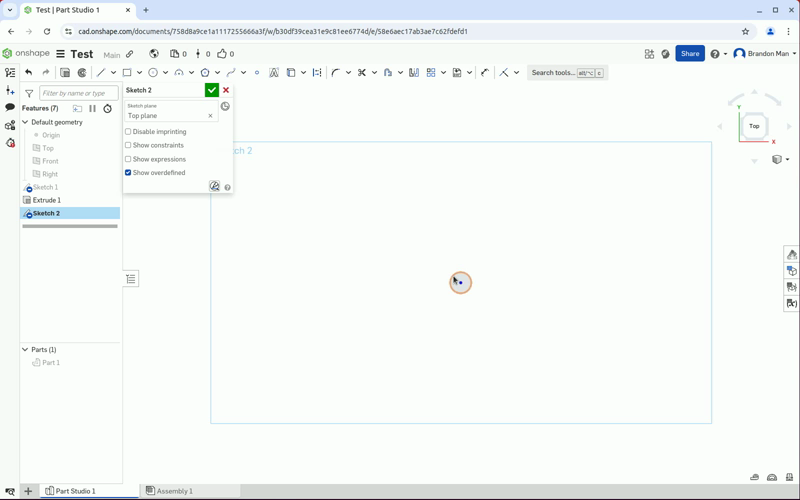
scroll(6)
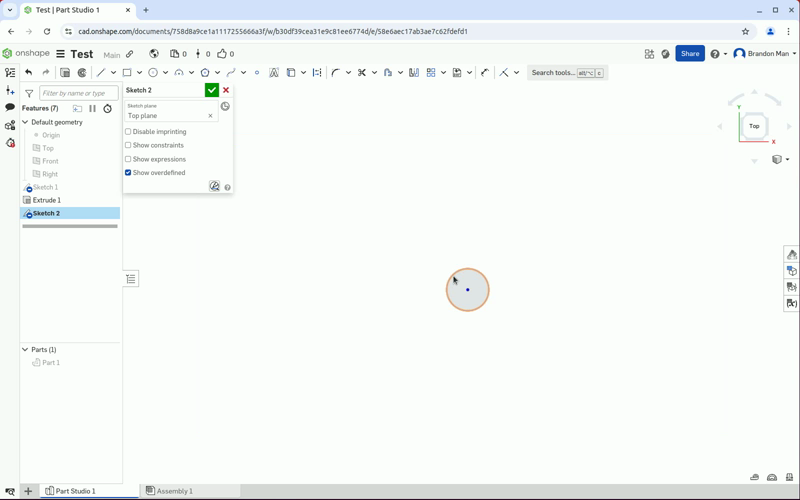
scroll(6)
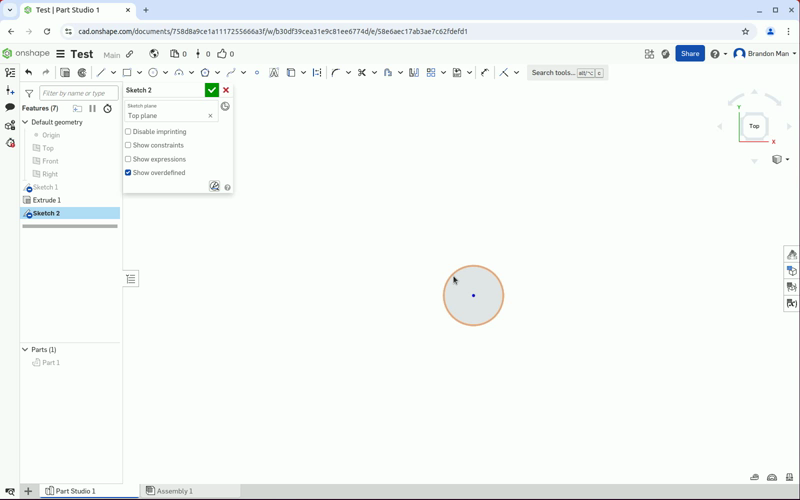
scroll(6)
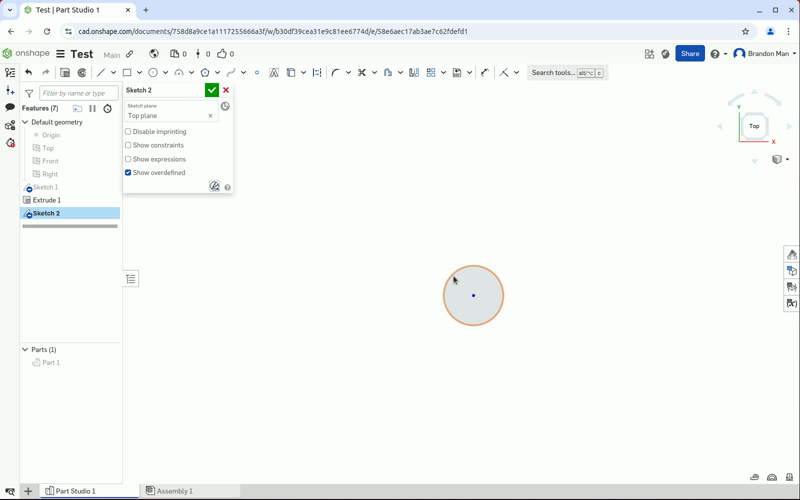
scroll(6)
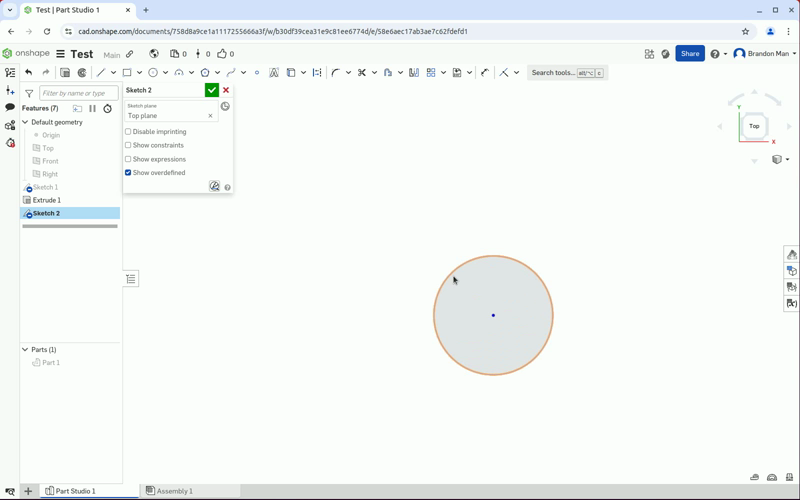
scroll(6)
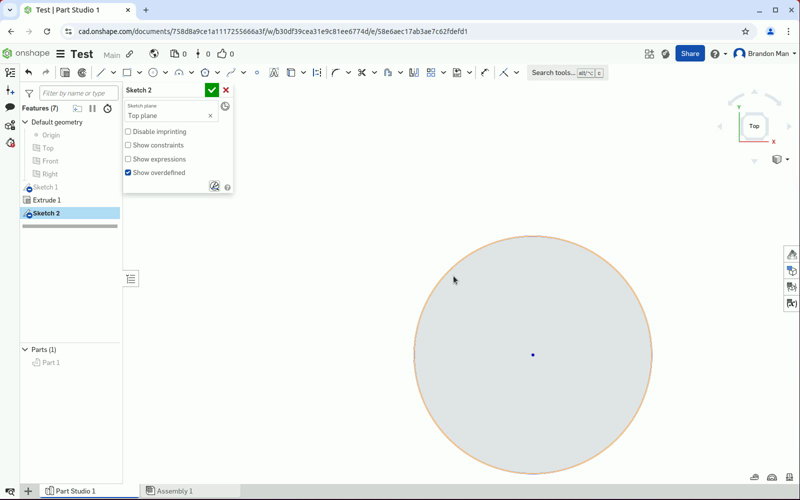
click(453, 275)
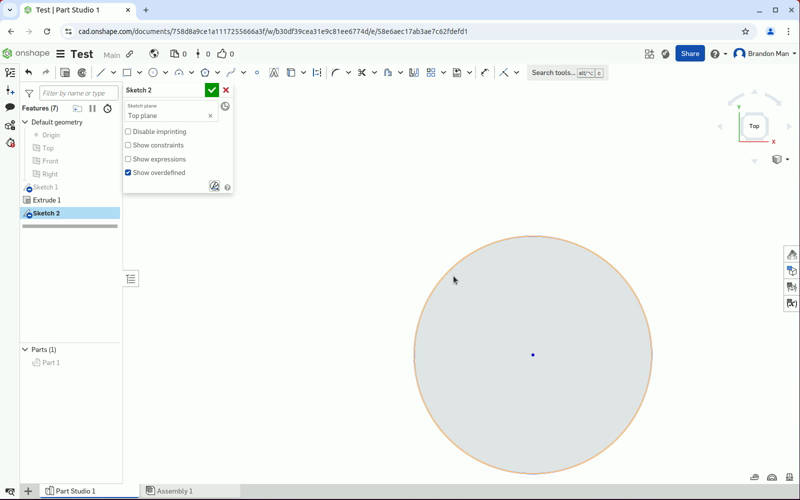
scroll(-6)
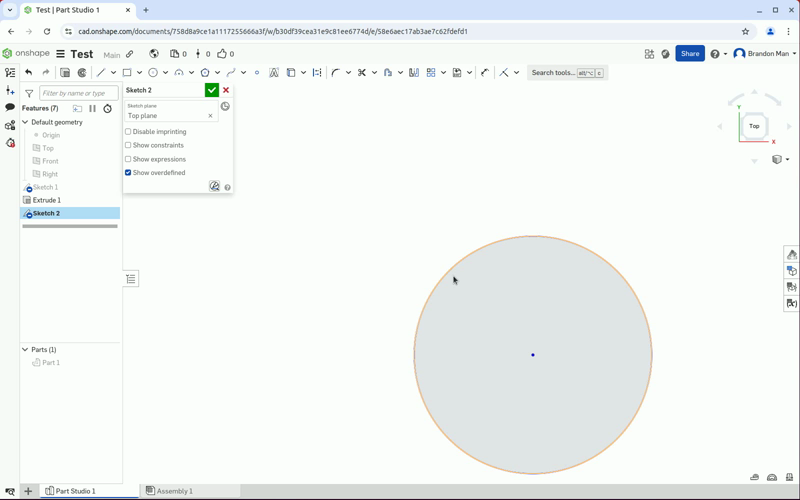
scroll(-6)
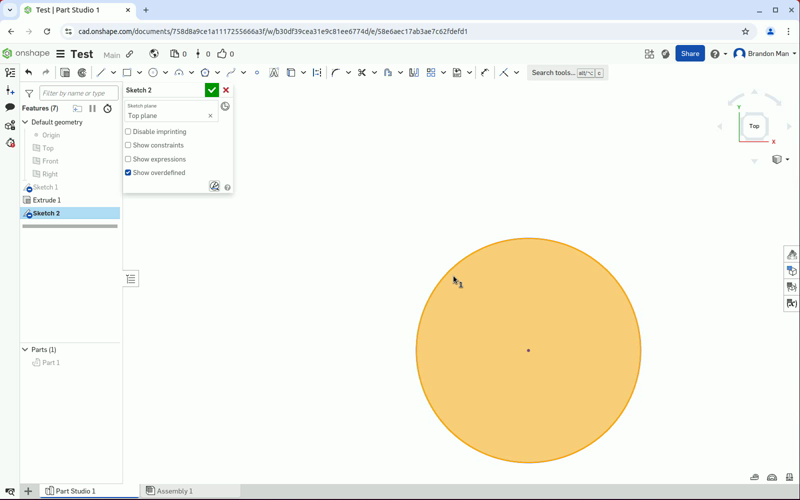
scroll(-6)
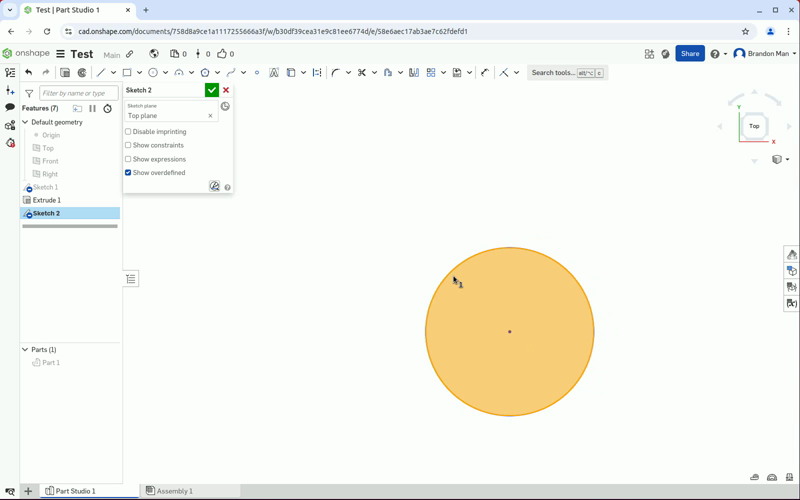
scroll(-6)
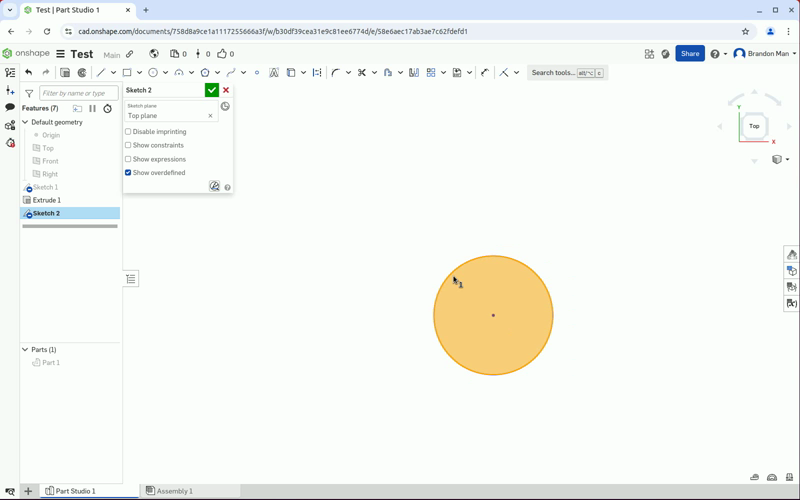
scroll(-6)
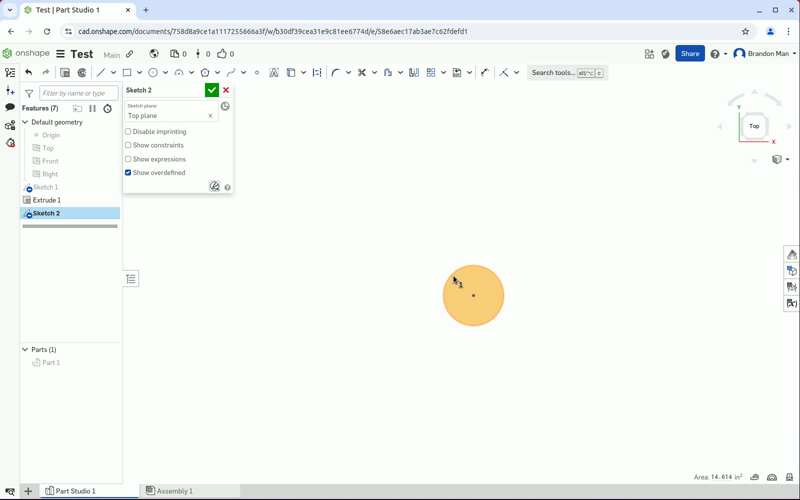
scroll(-6)
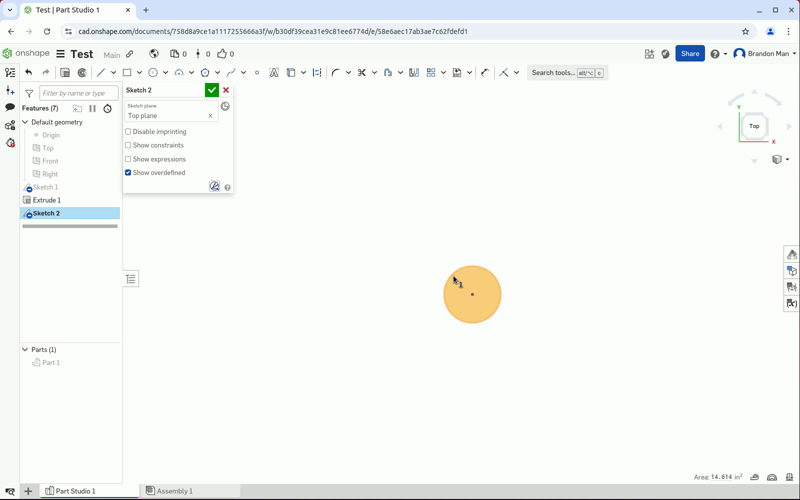
scroll(-6)
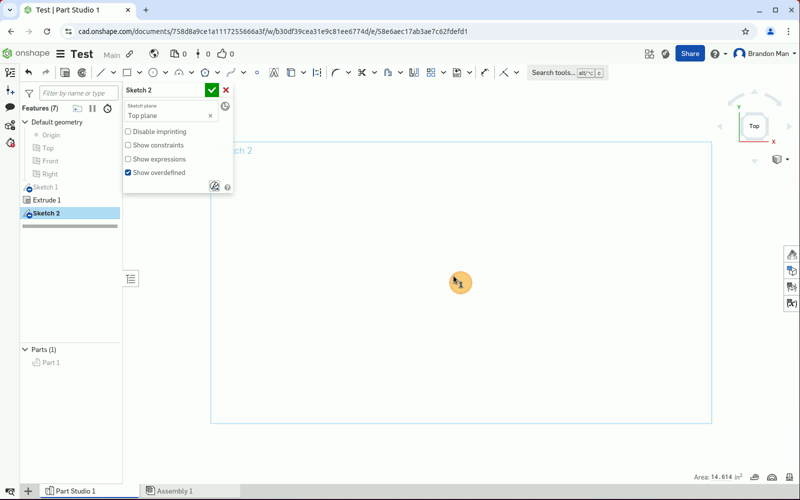
mouse_move(73, 352)
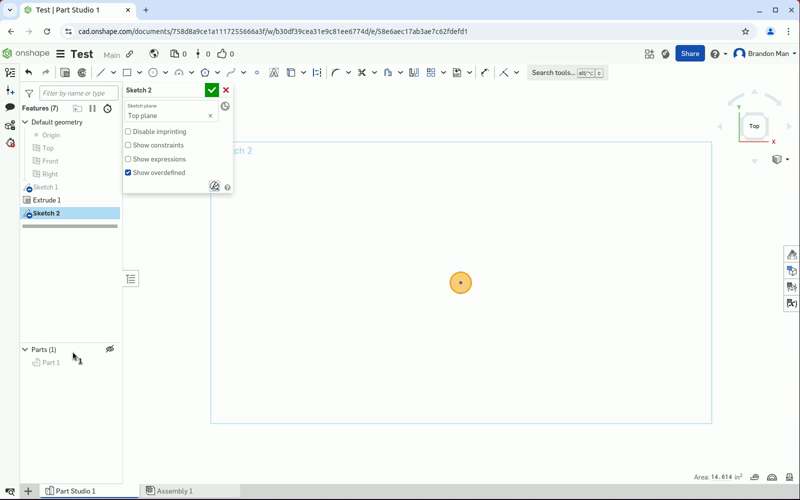
key(shift+y)
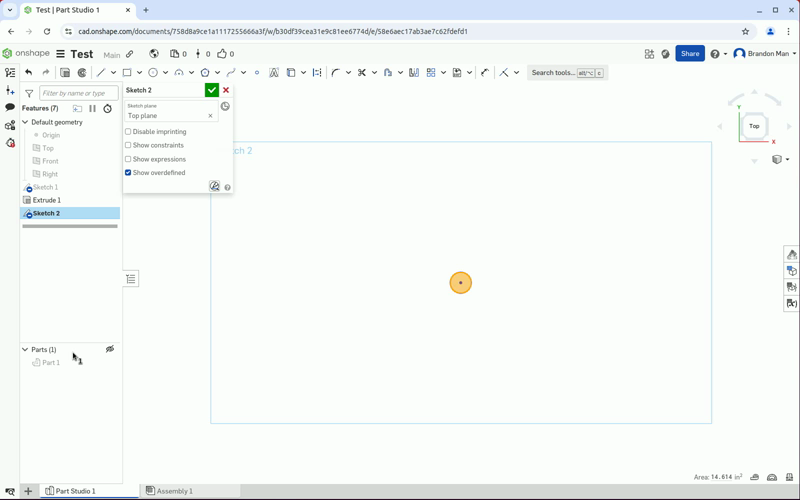
key(shift+e)
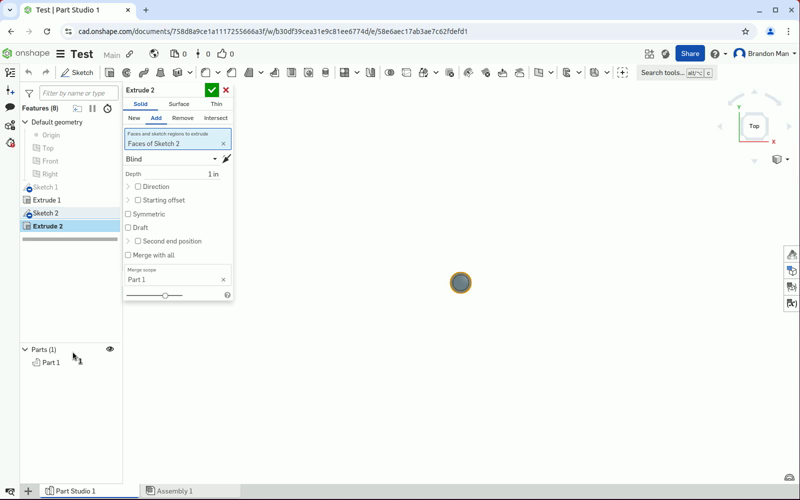
mouse_move(143, 106)
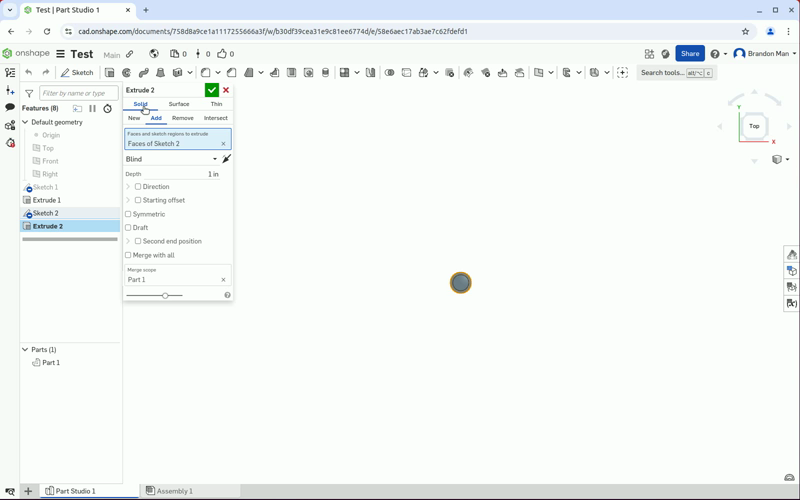
click(143, 106)
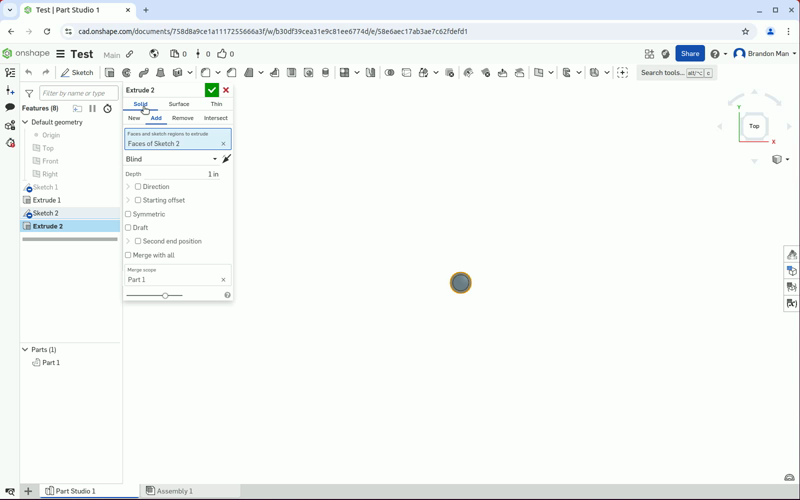
mouse_move(137, 120)
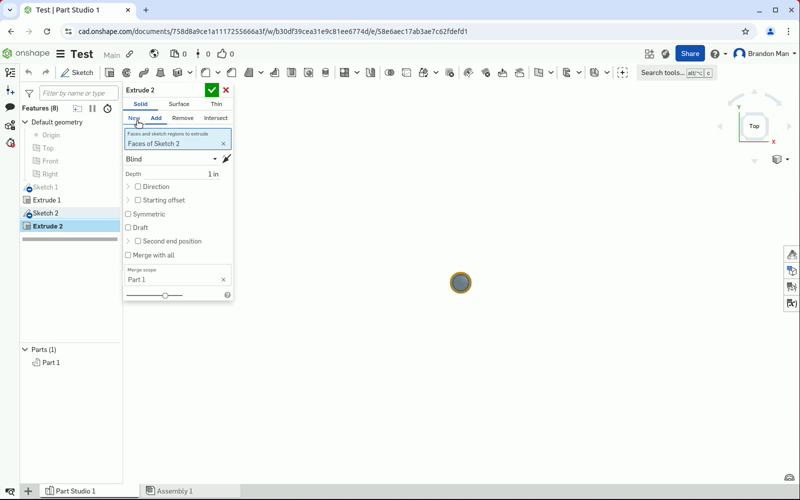
click(137, 120)
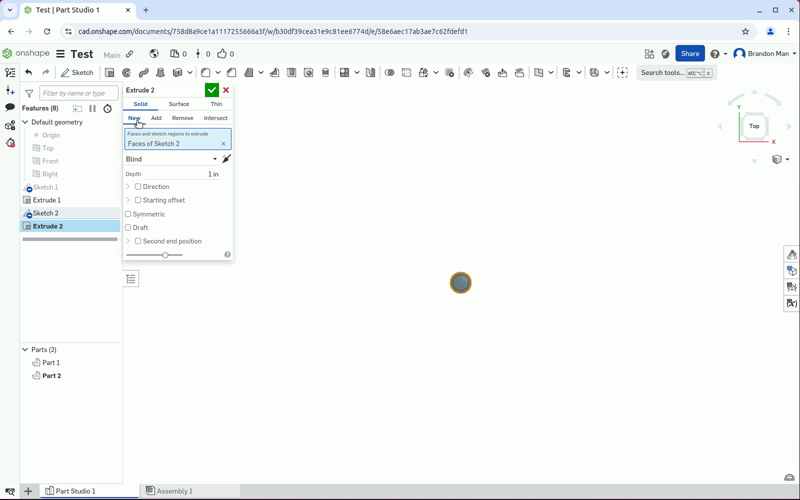
key(tab, 4)
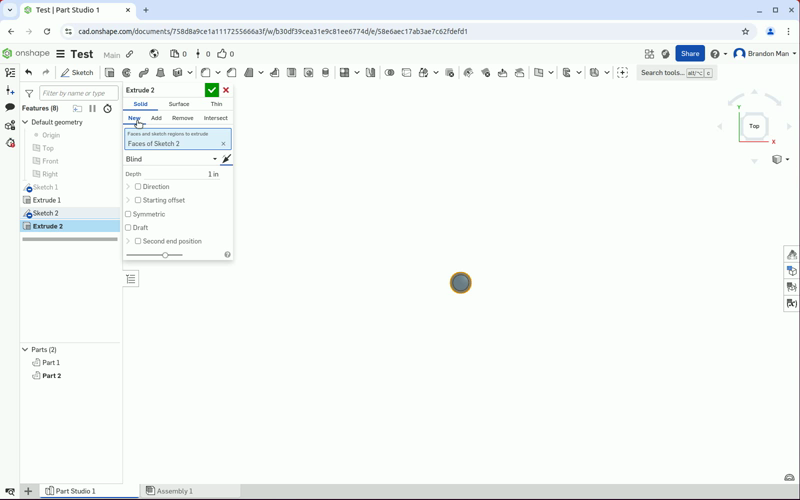
text(2.889)
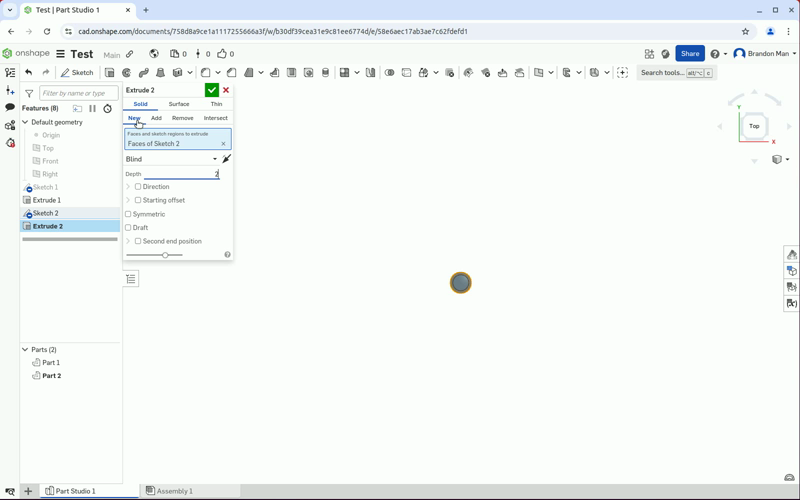
key(enter)
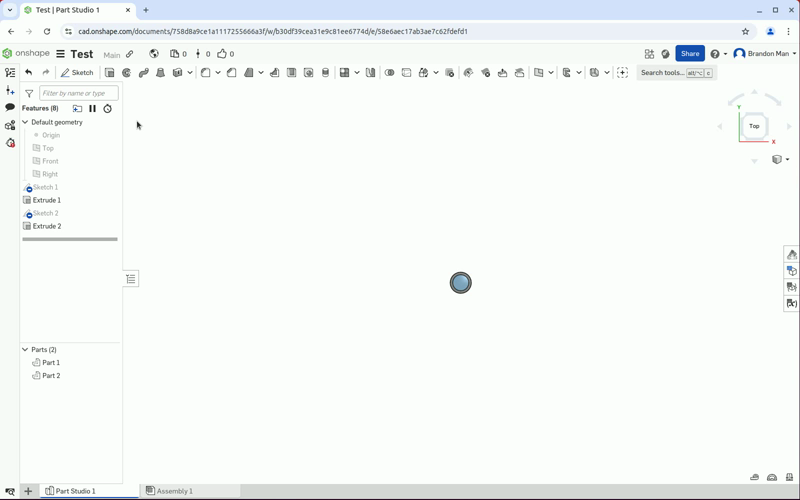
key(shift+h)
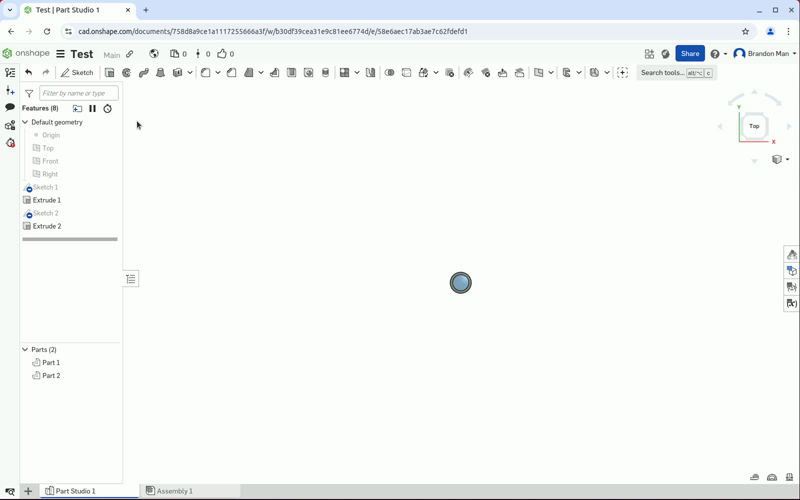
key(shift+h)
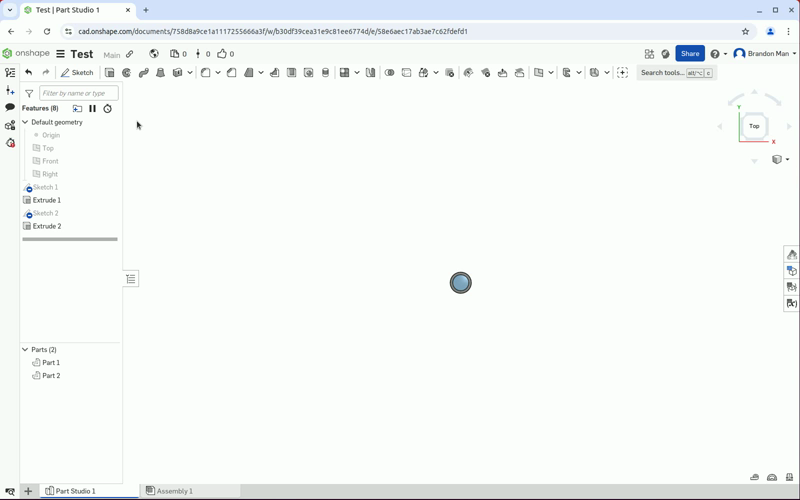
mouse_move(73, 189)
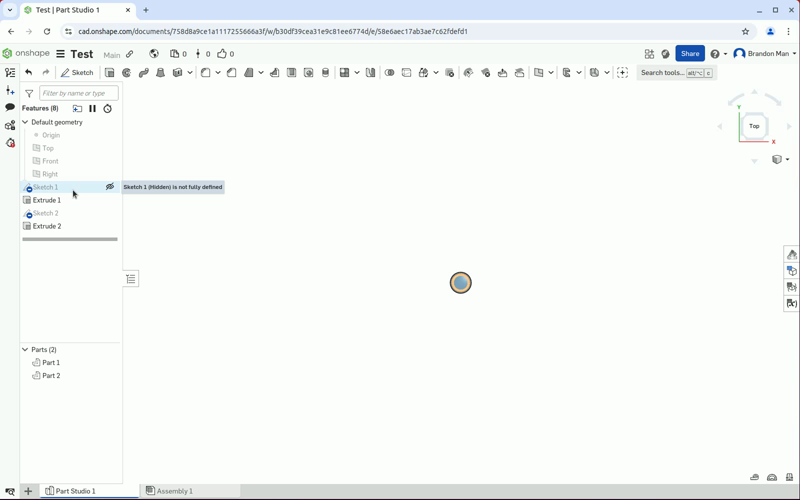
click(73, 189)
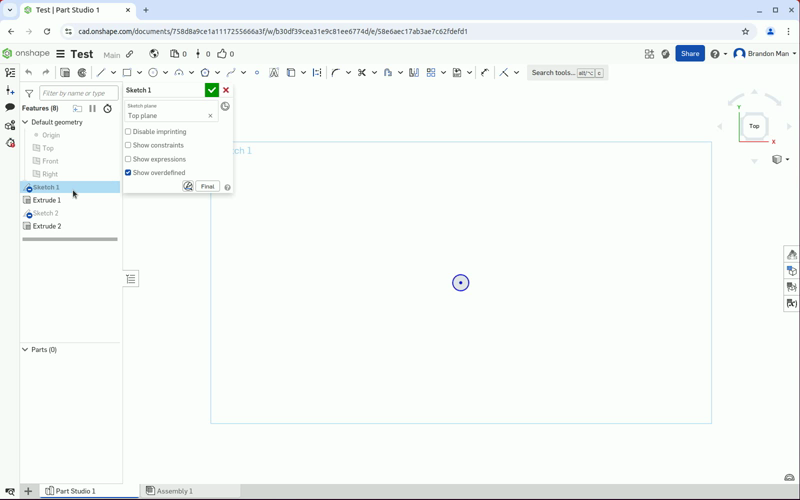
mouse_move(229, 92)
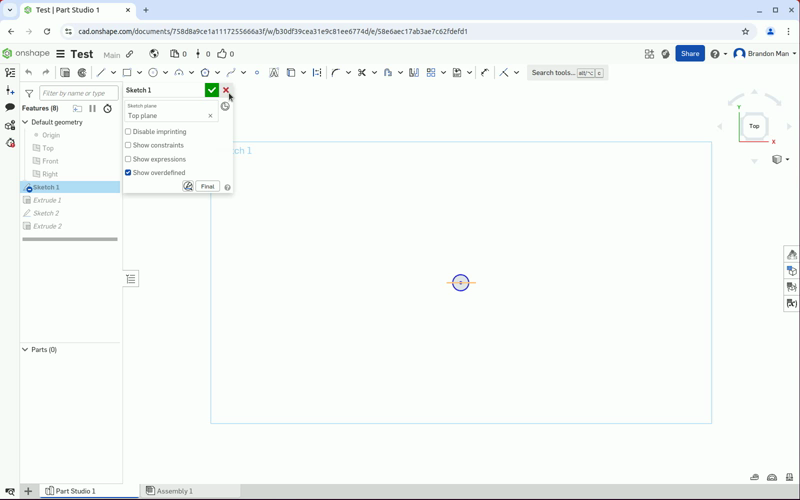
click(229, 92)
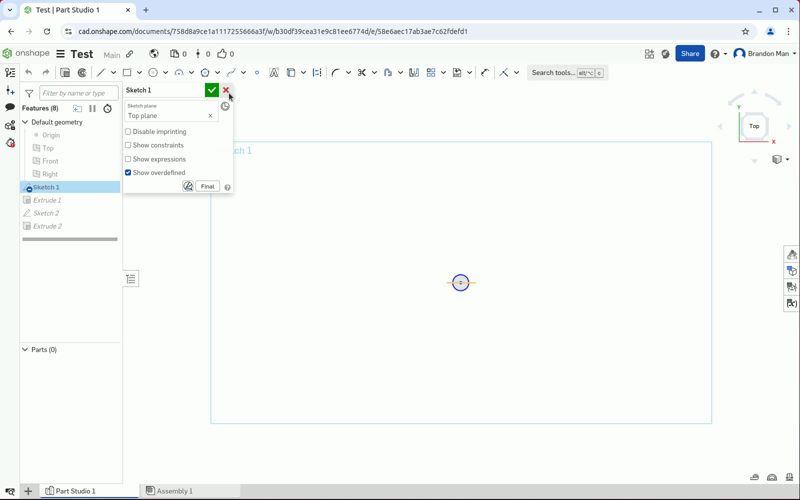
key(shift+s)
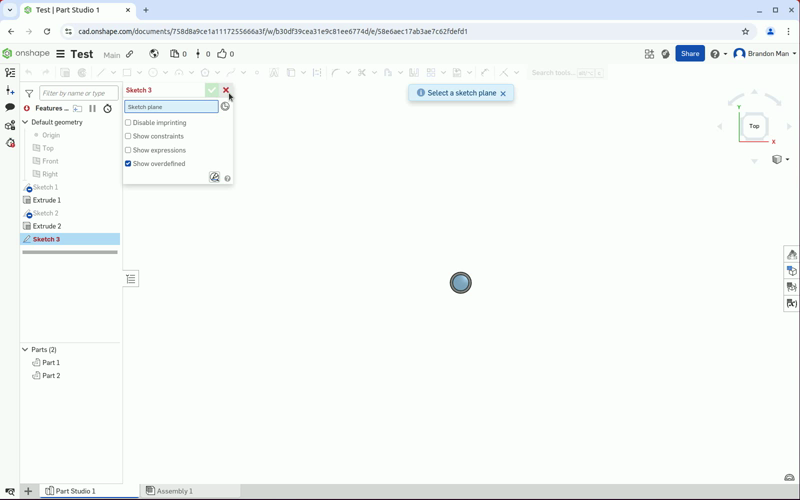
mouse_move(73, 150)
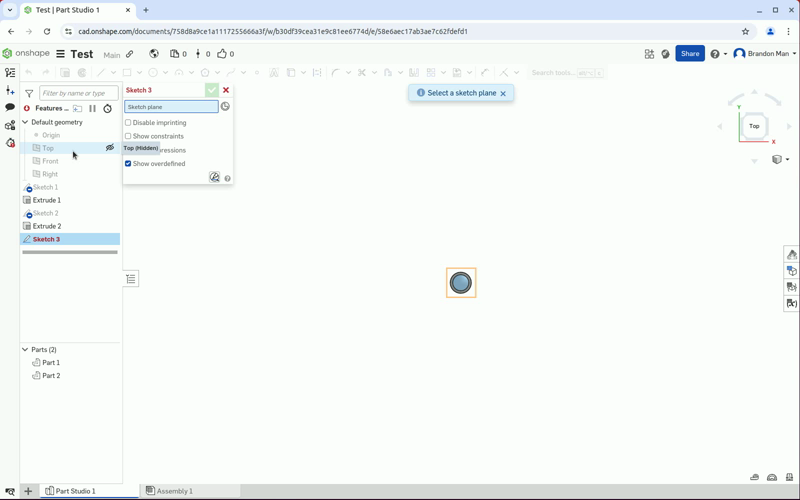
click(73, 150)
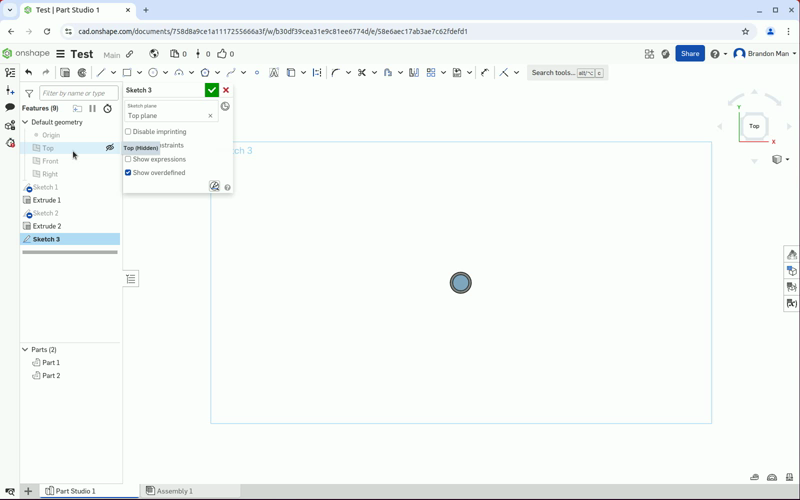
mouse_move(73, 352)
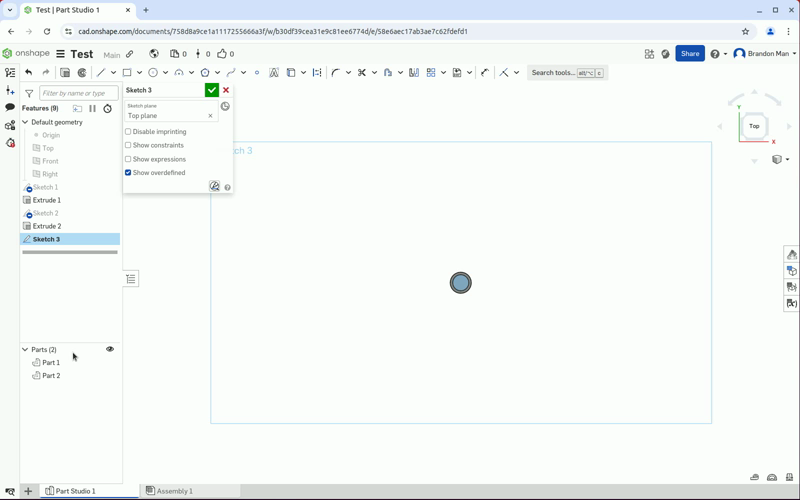
key(y)
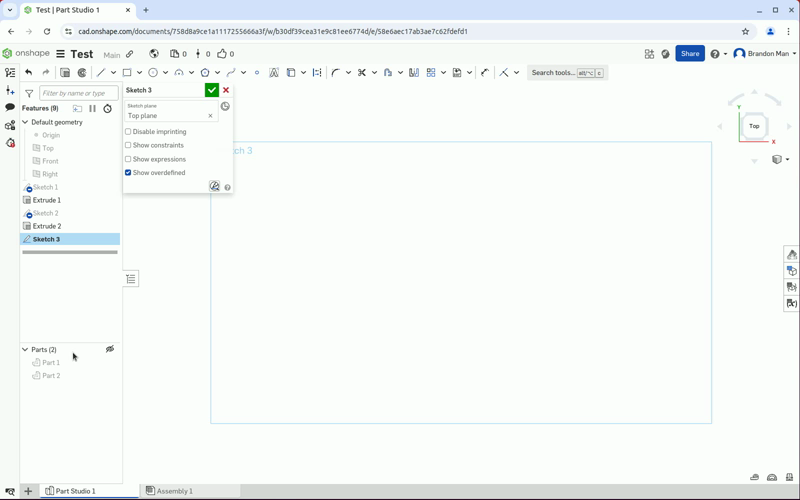
key(c)
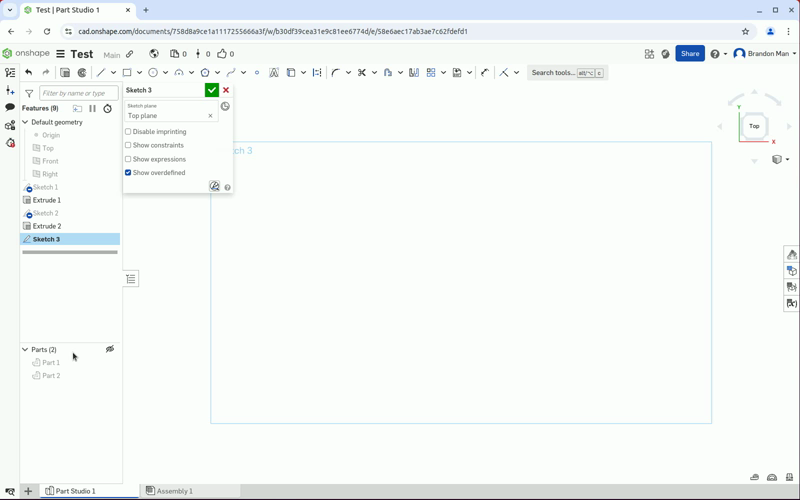
key_down(shift)
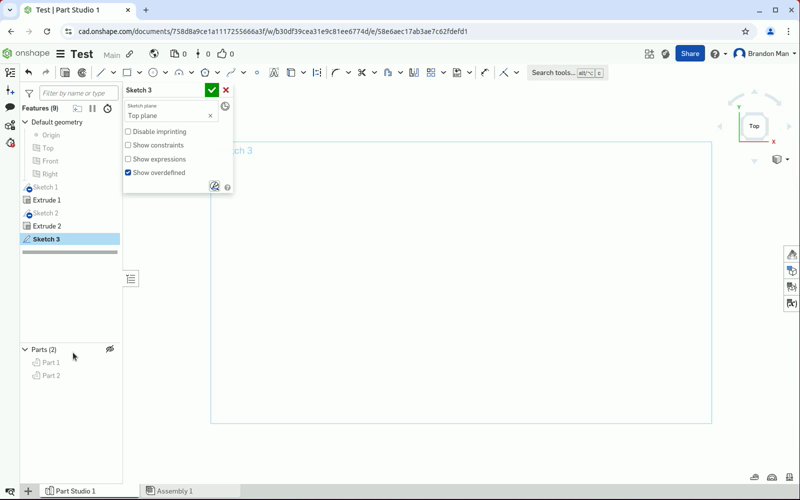
mouse_move(461, 282)
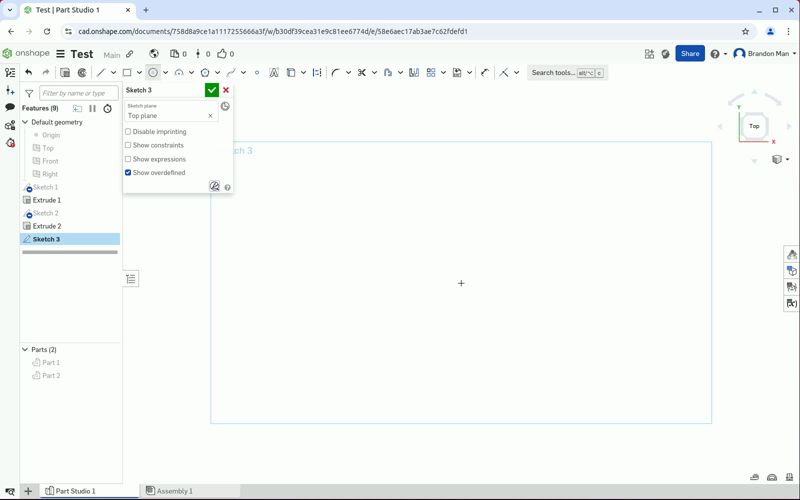
click(461, 282)
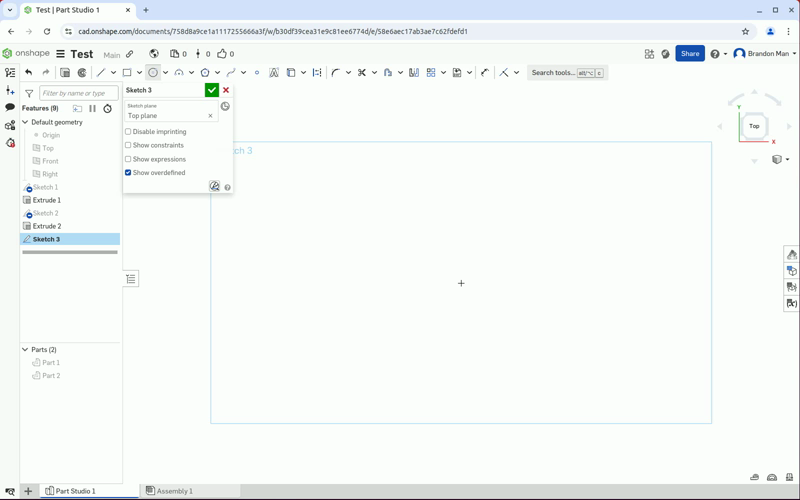
key_up(shift)
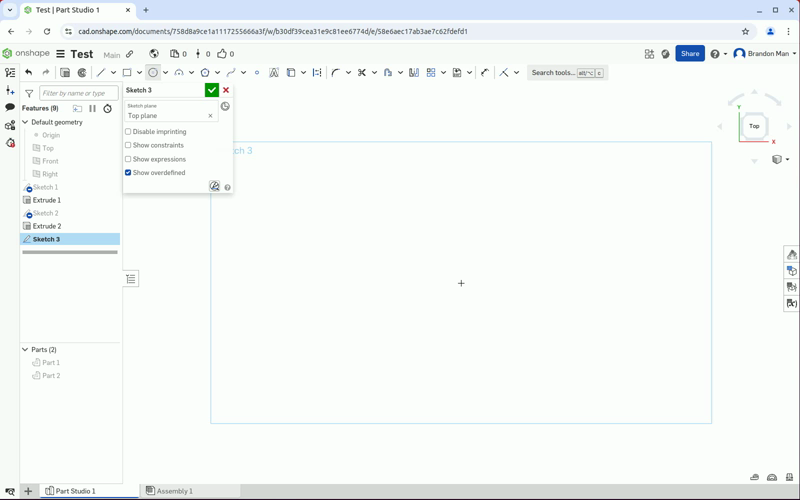
mouse_move(470, 282)
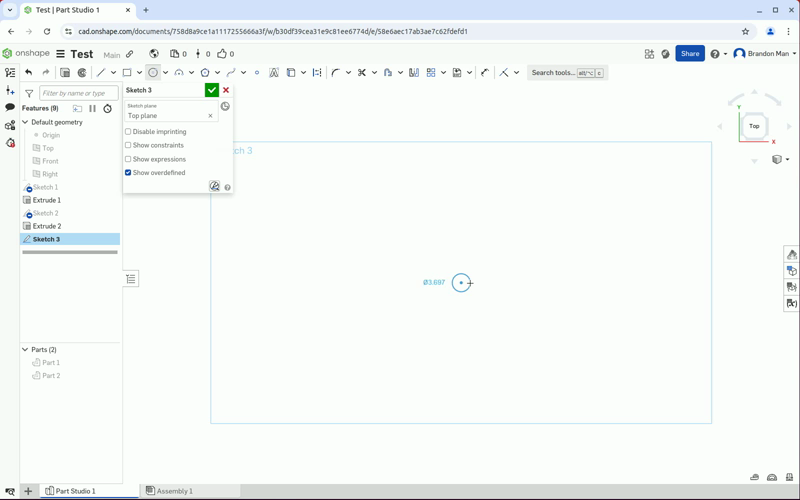
click(470, 282)
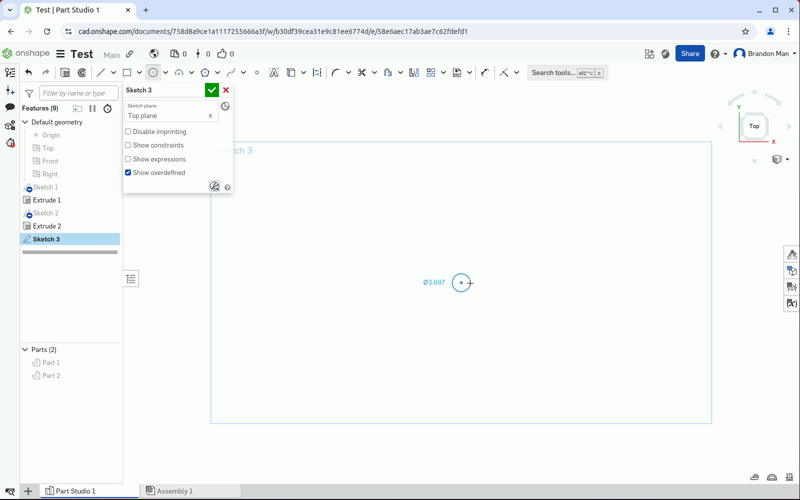
key(esc)
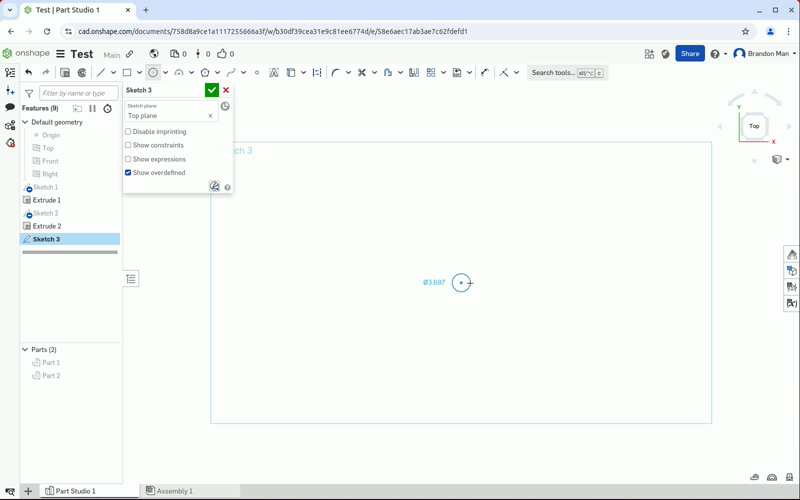
mouse_move(457, 279)
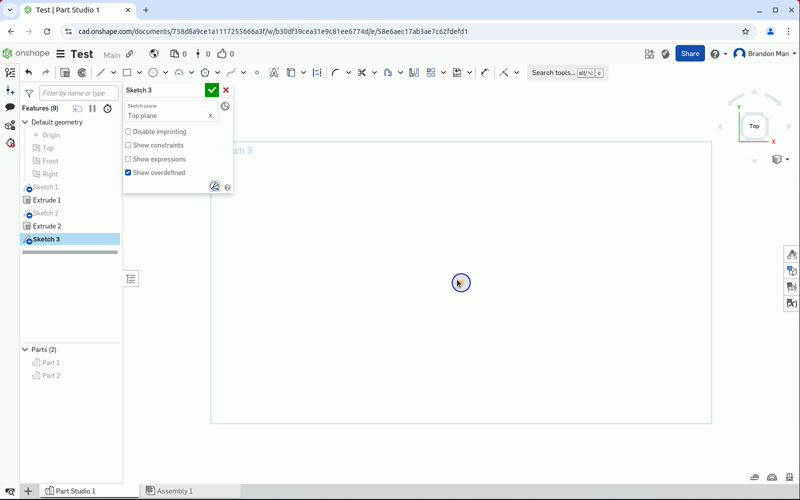
scroll(6)
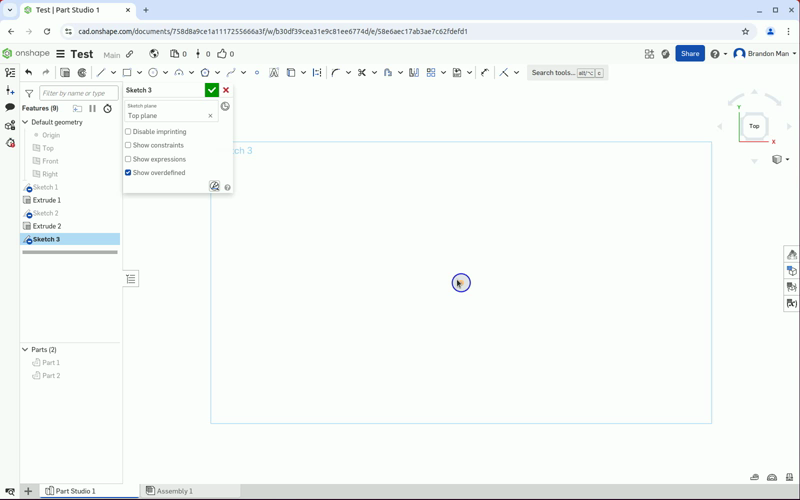
scroll(6)
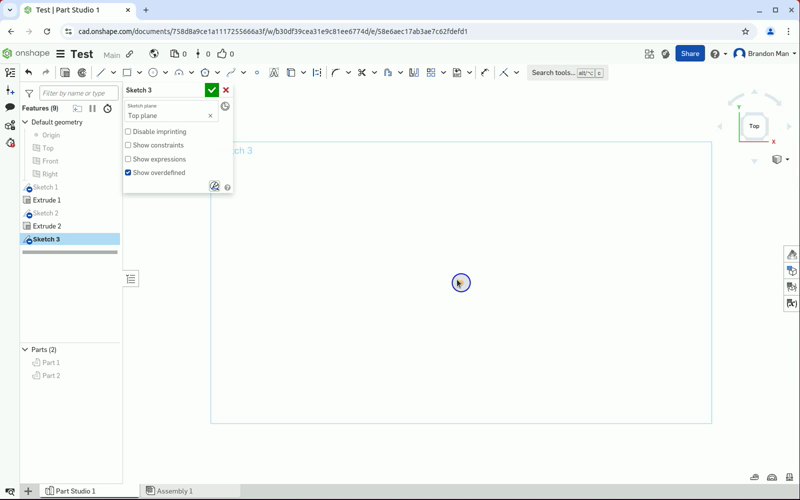
scroll(6)
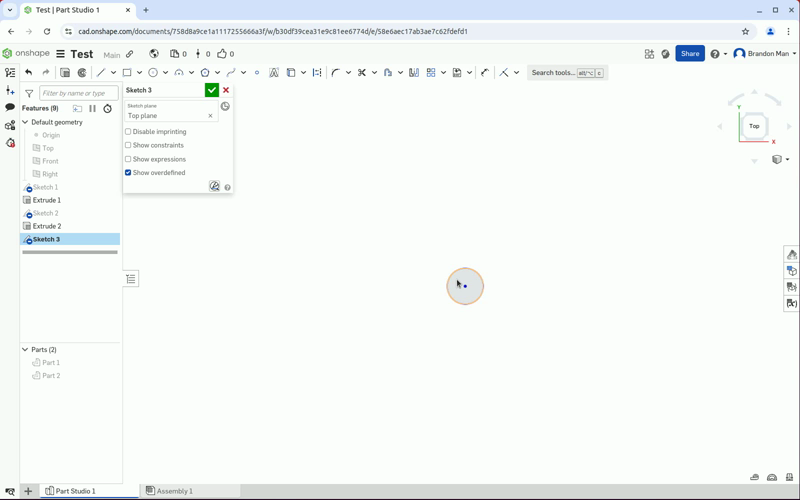
scroll(6)
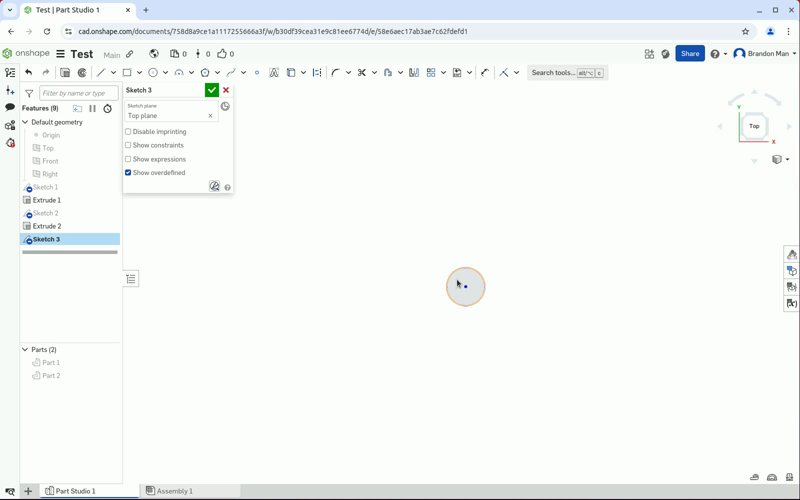
scroll(6)
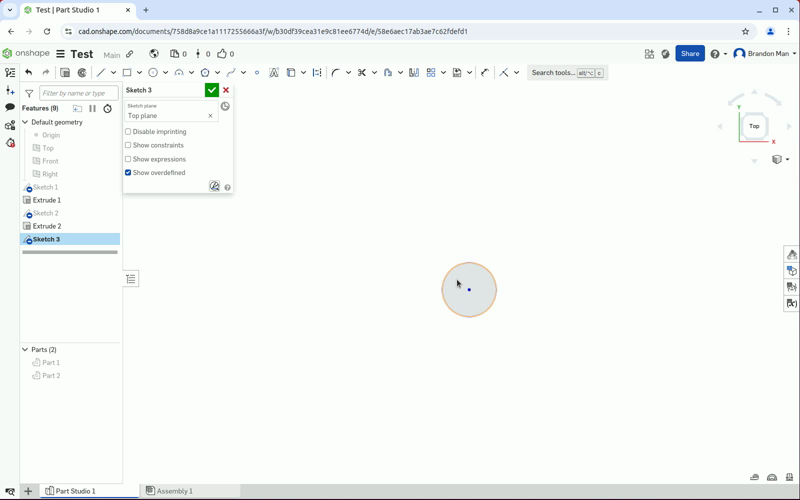
scroll(6)
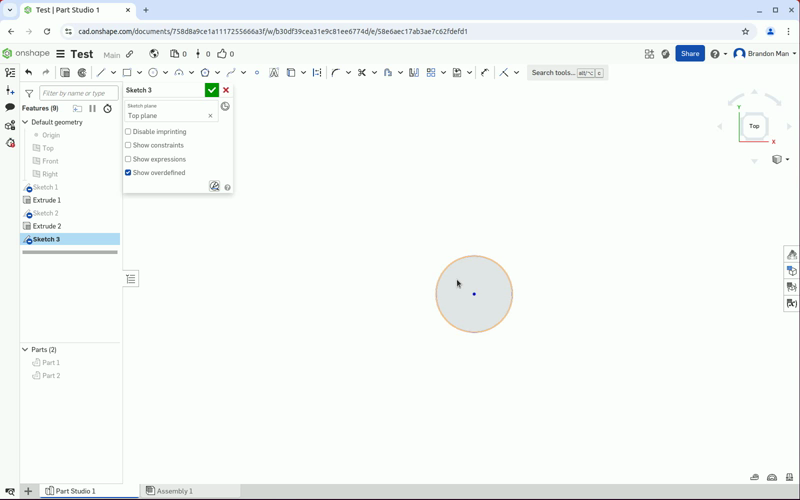
scroll(6)
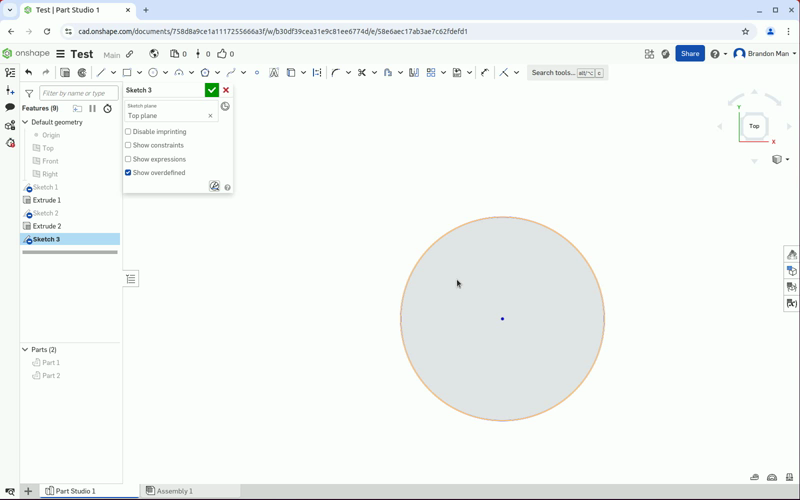
click(457, 279)
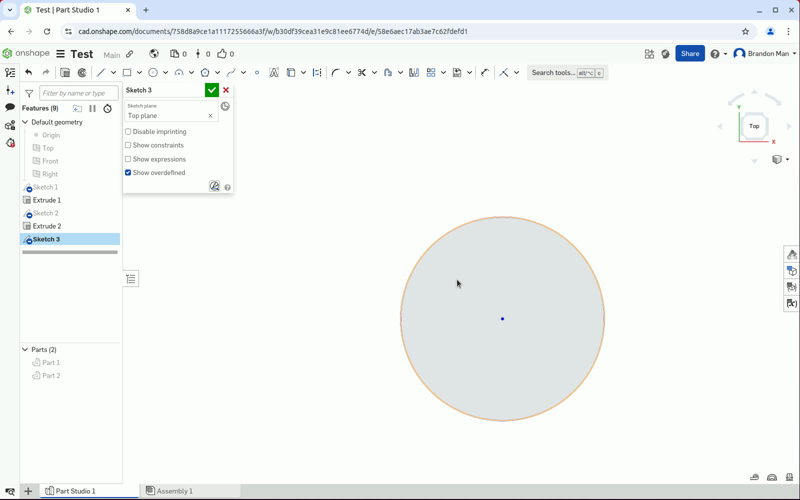
scroll(-6)
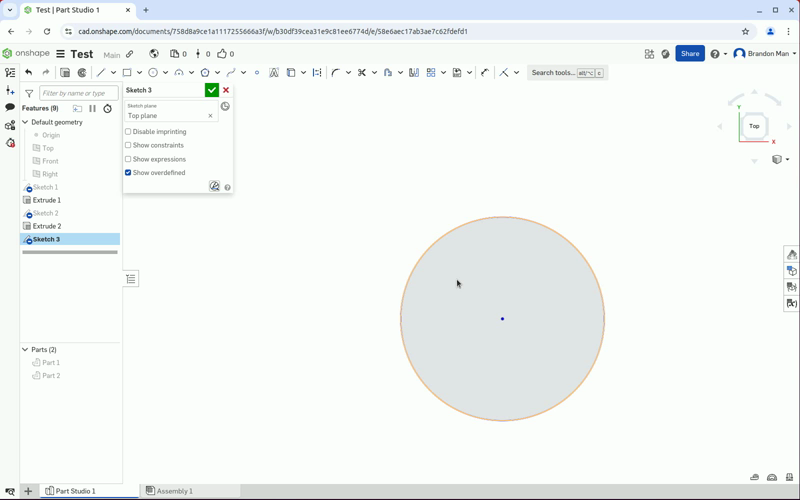
scroll(-6)
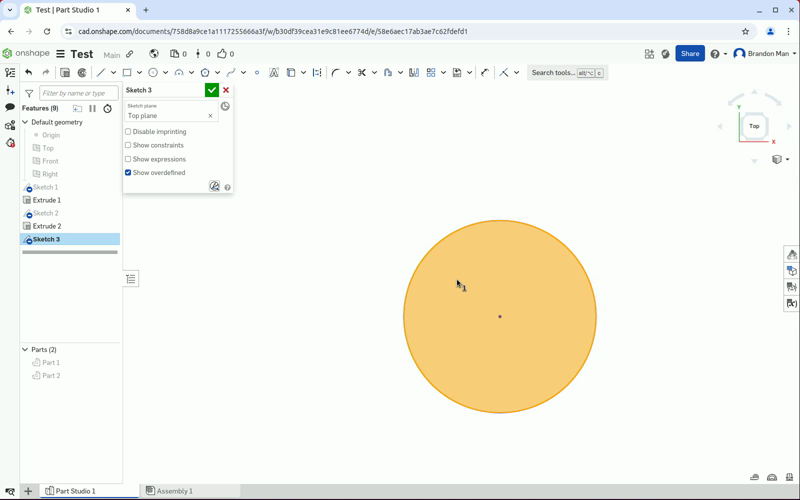
scroll(-6)
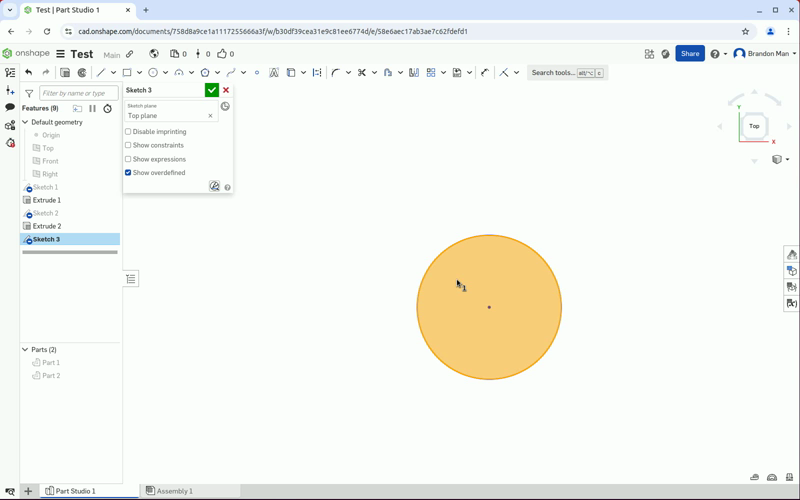
scroll(-6)
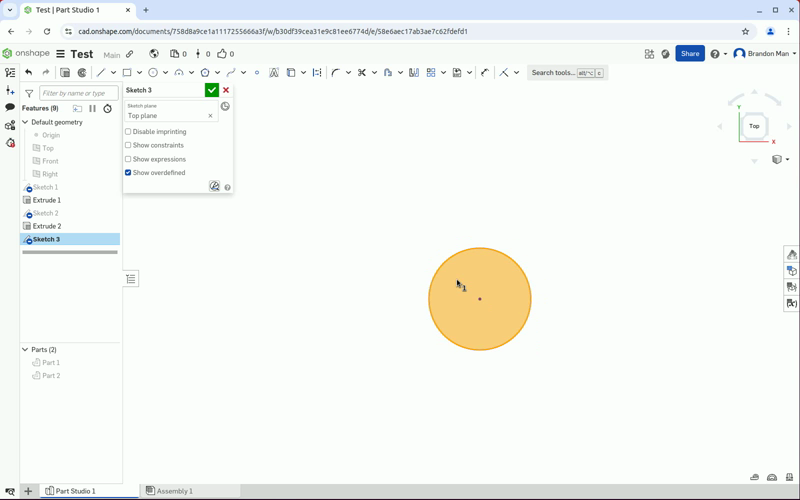
scroll(-6)
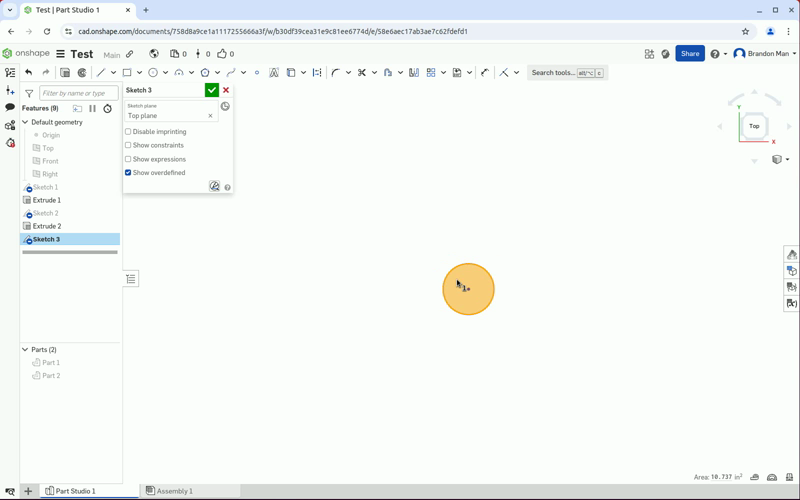
scroll(-6)
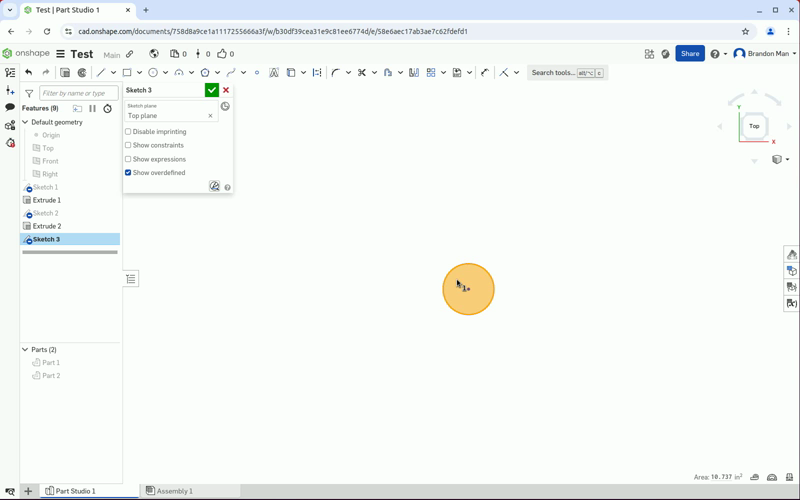
scroll(-6)
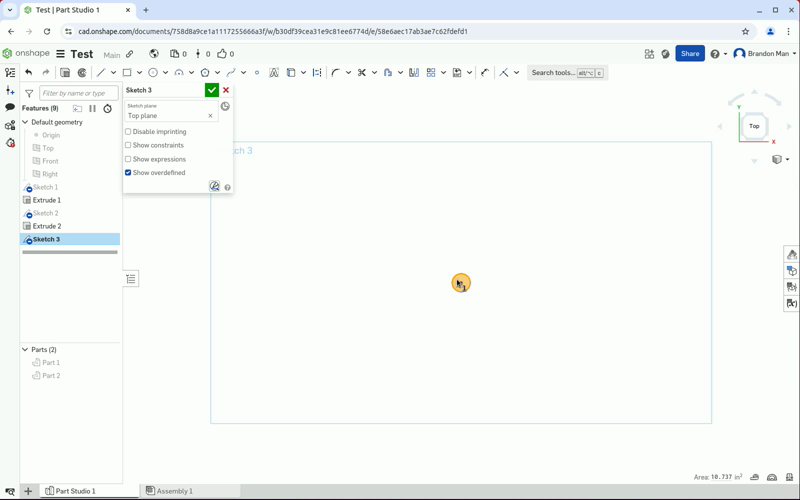
mouse_move(73, 352)
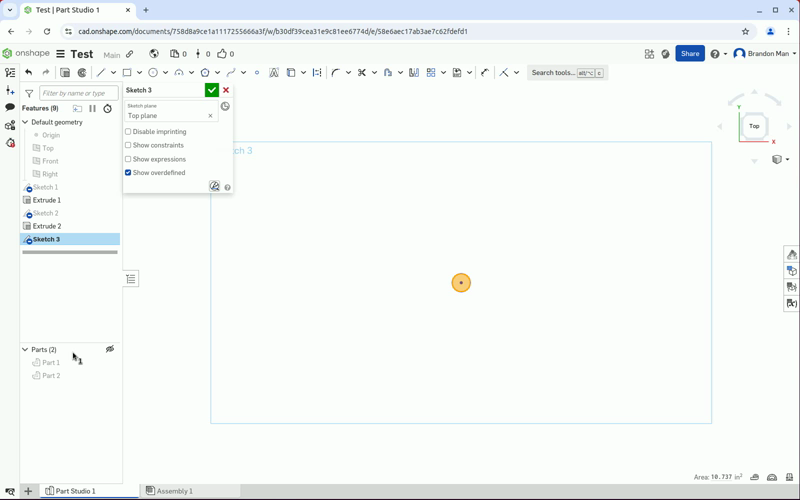
key(shift+y)
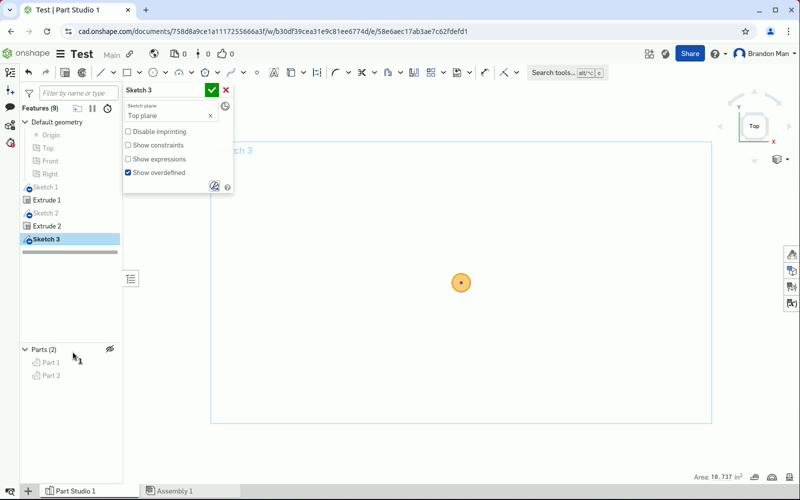
key(shift+e)
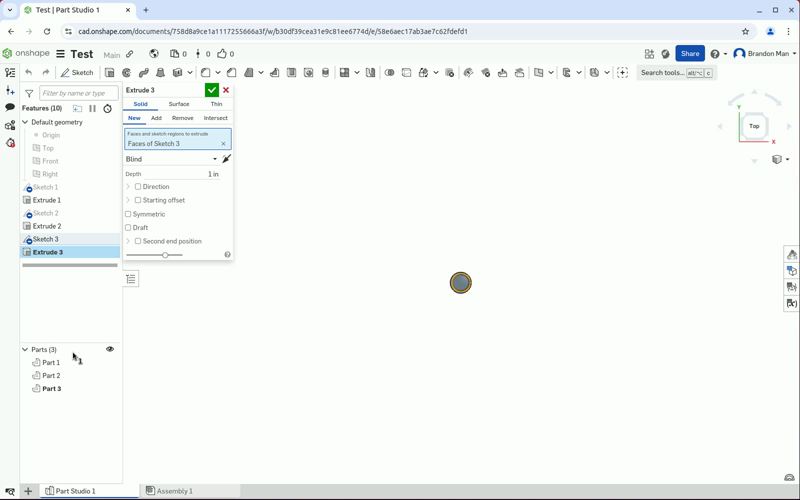
mouse_move(143, 106)
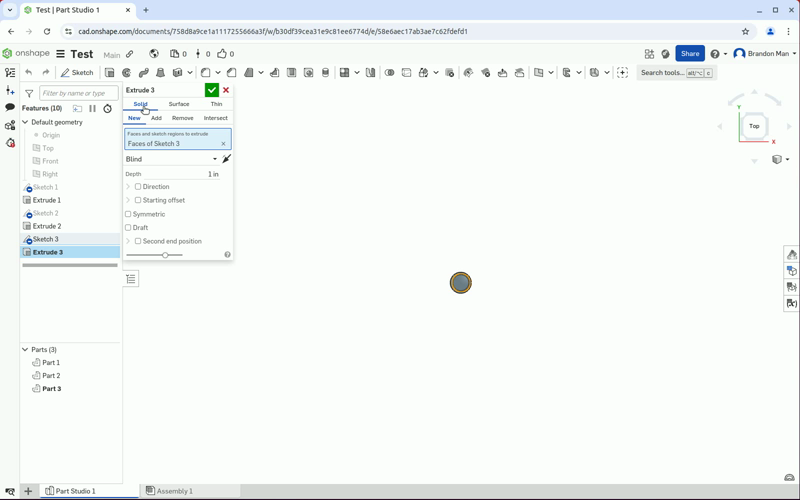
click(143, 106)
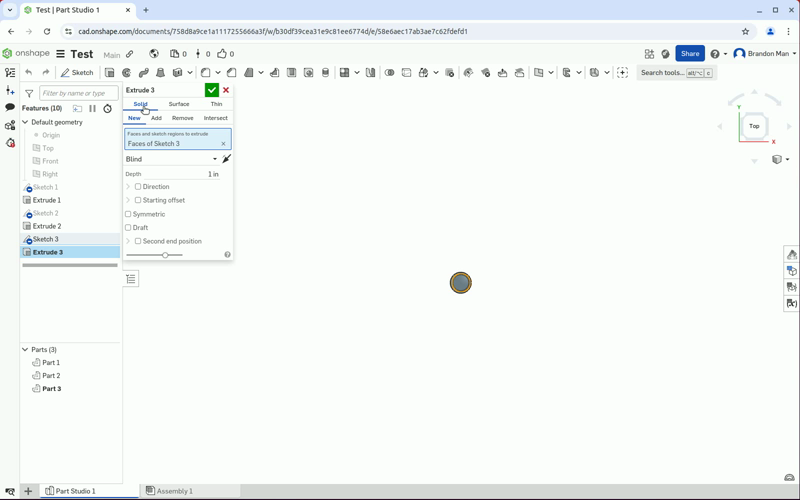
mouse_move(137, 120)
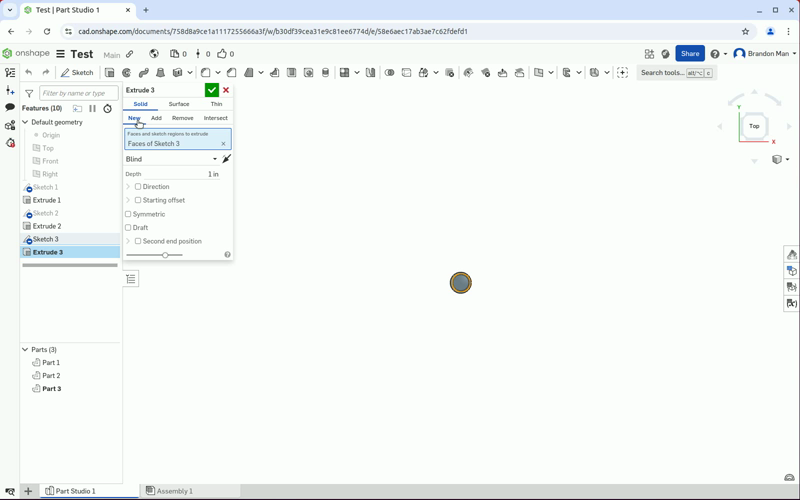
click(137, 120)
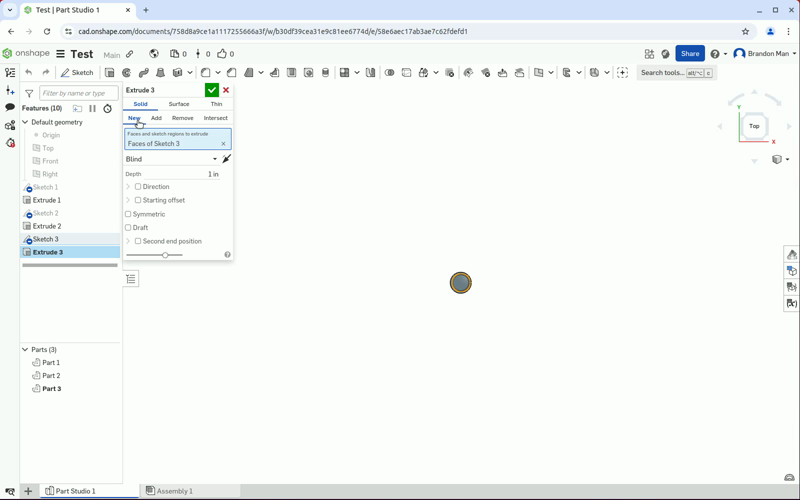
key(tab, 4)
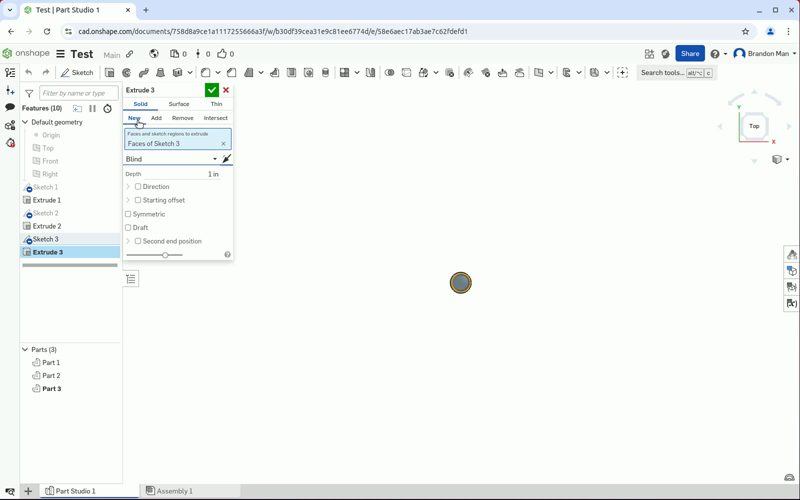
text(11.795)
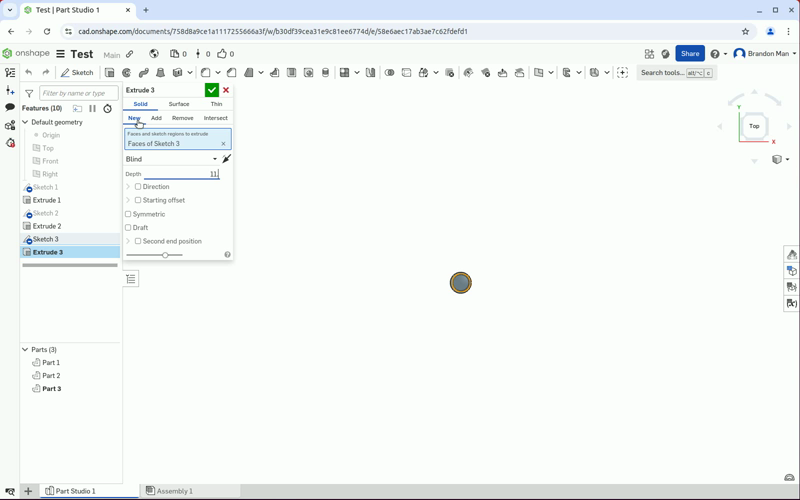
key(enter)
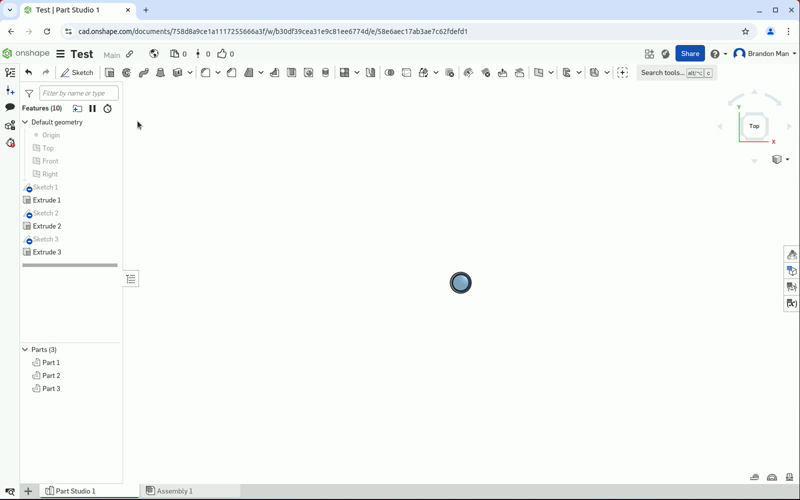
key(shift+h)
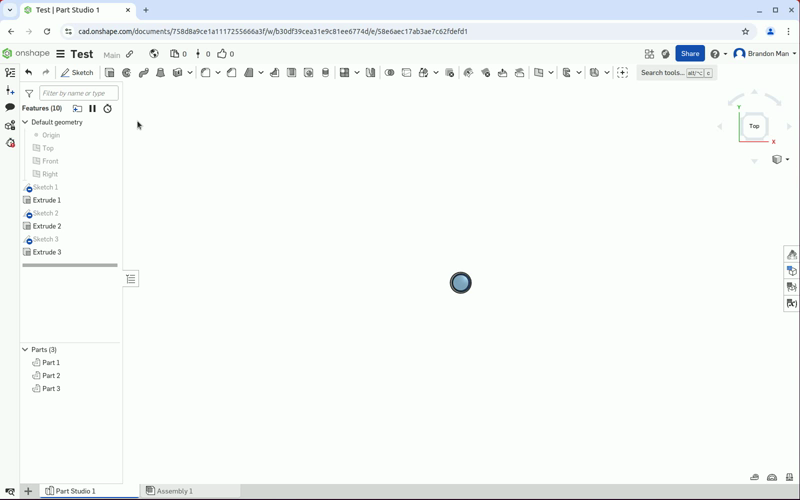
key(shift+h)
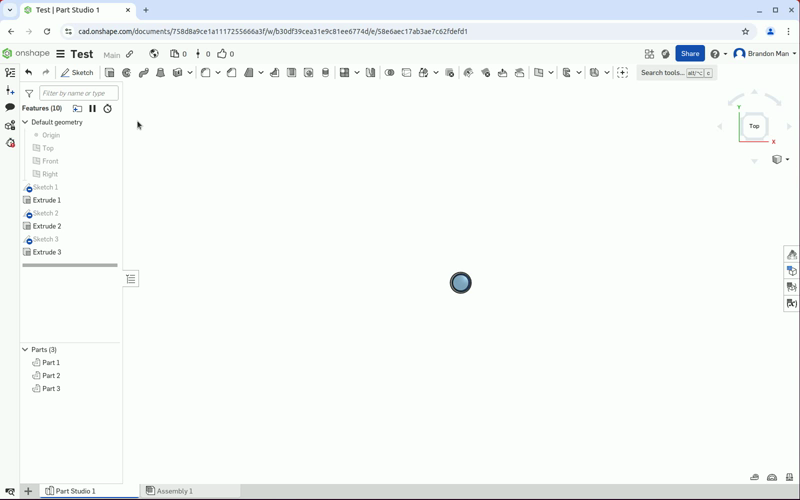
key(shift+7)
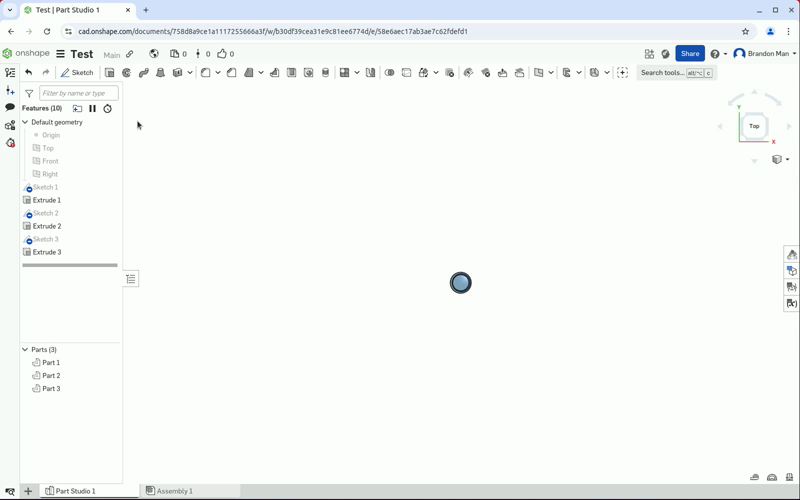
key(up, 3)
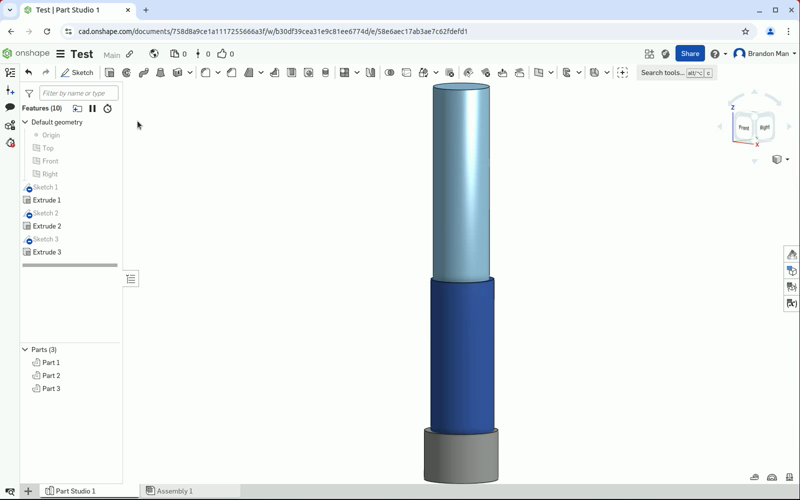
key(left, 3)
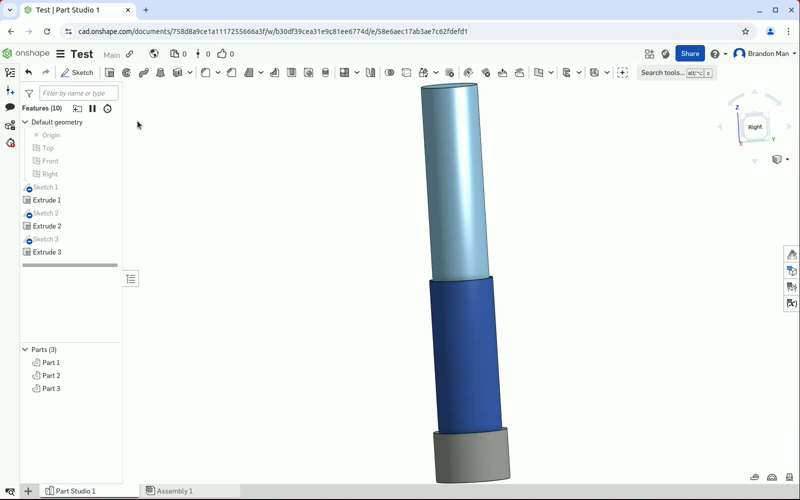
key(right, 3)
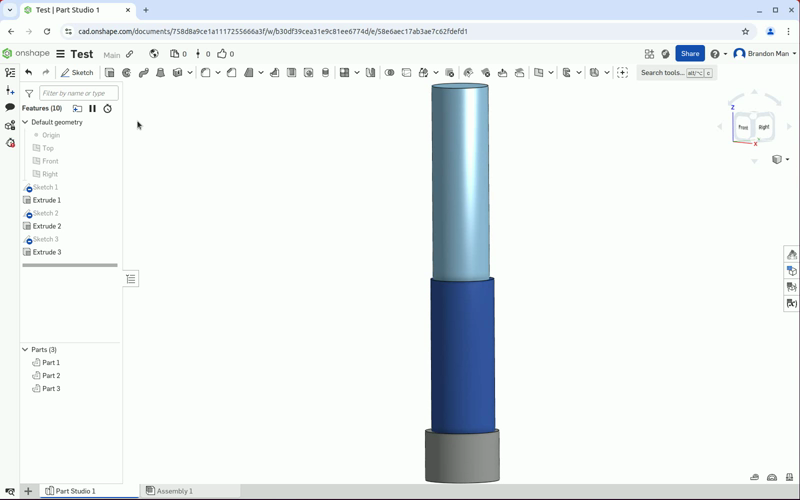
key(down, 3)
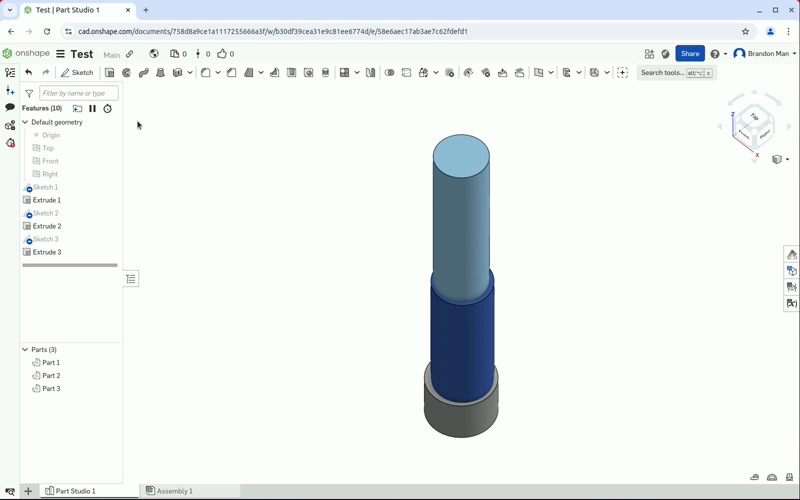
mouse_move(73, 189)
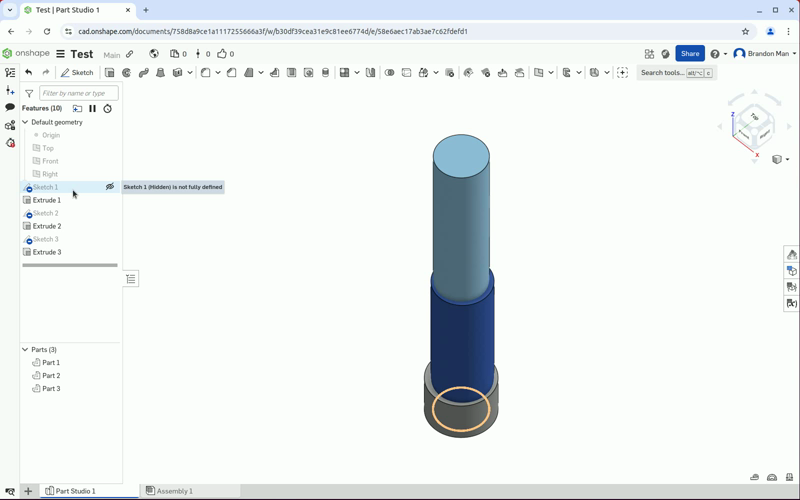
click(73, 189)